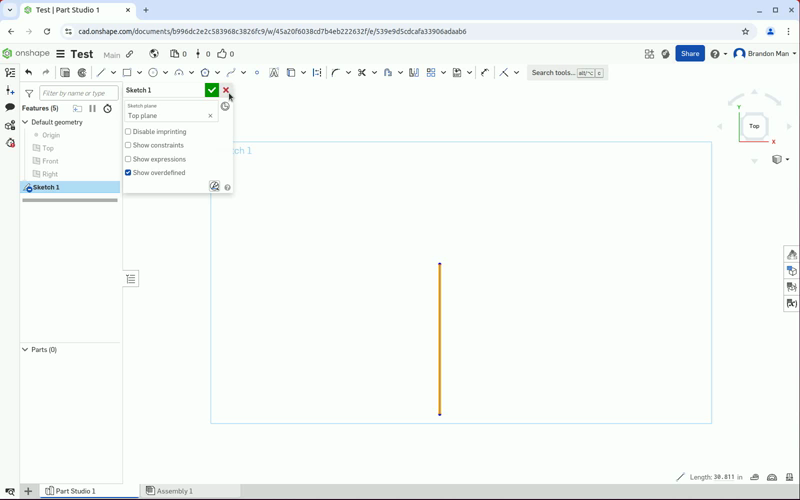
key(shift+h)
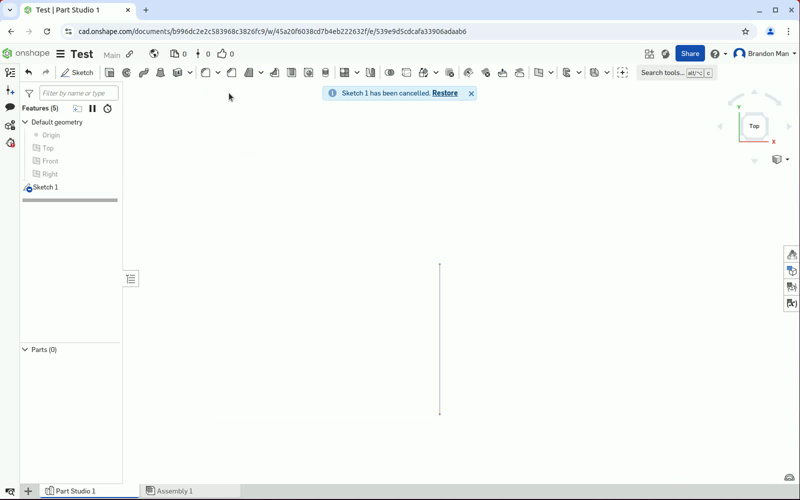
key(shift+s)
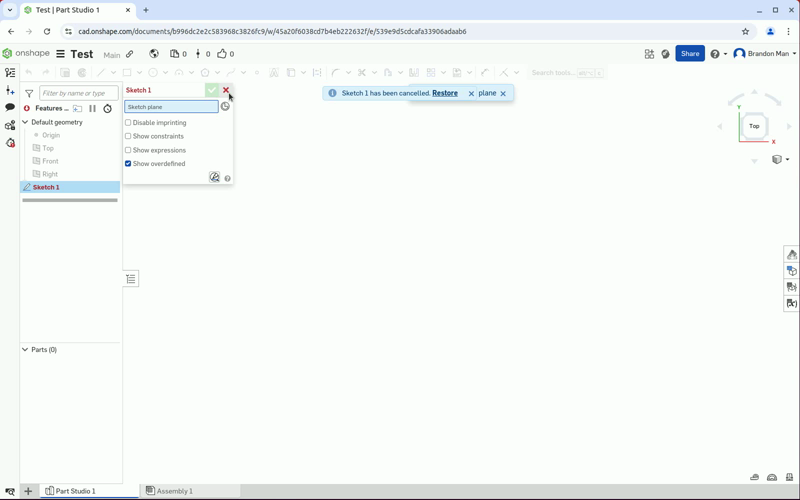
mouse_move(73, 150)
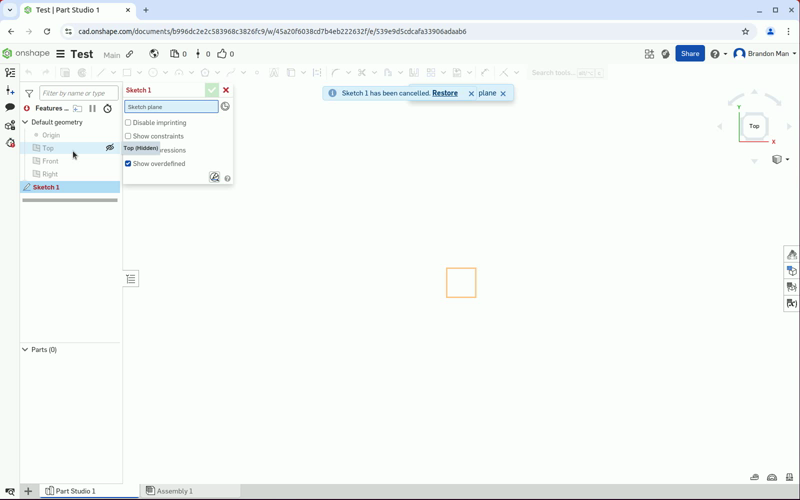
click(73, 150)
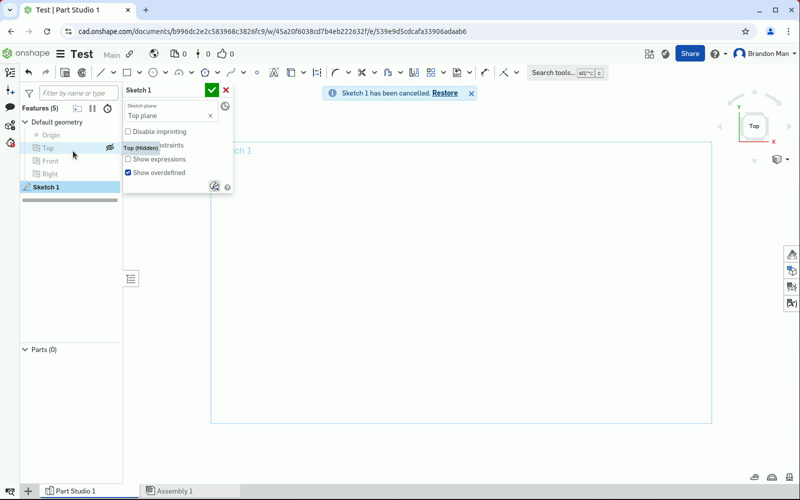
mouse_move(73, 352)
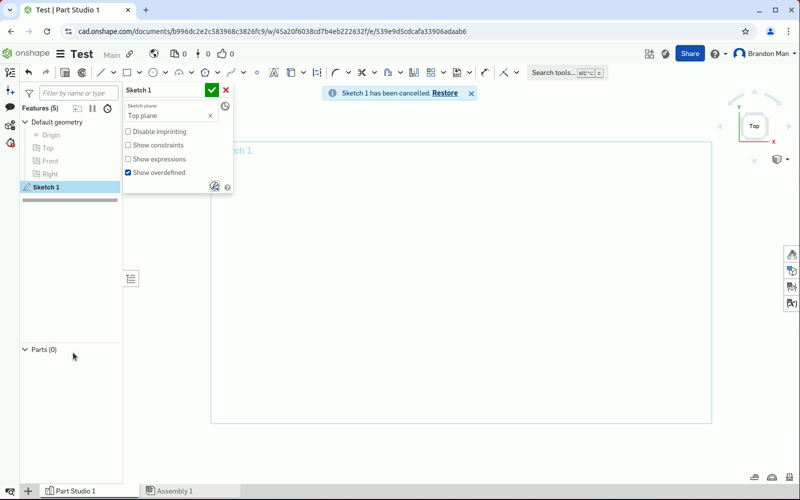
key(y)
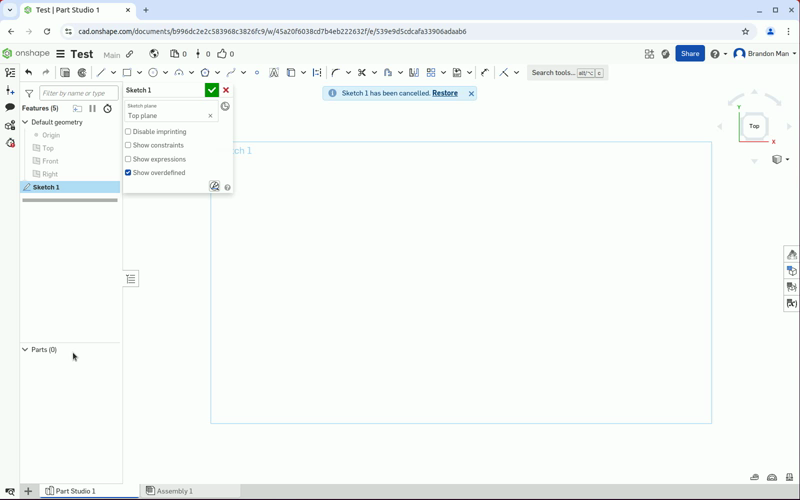
key(l)
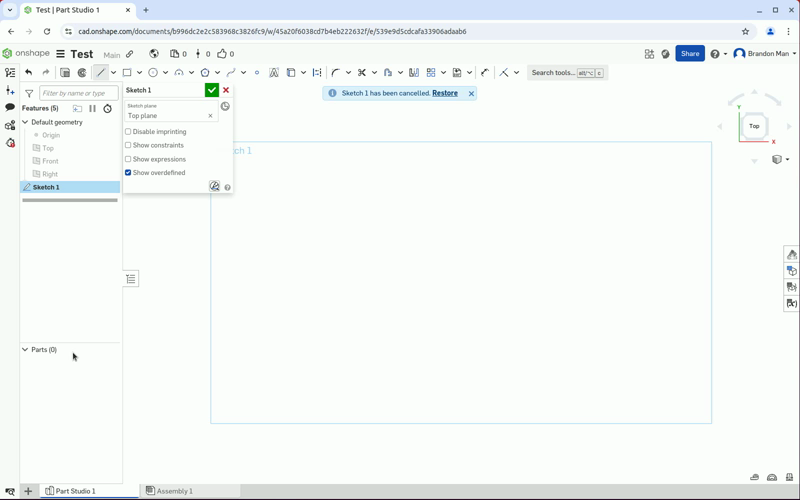
key_down(shift)
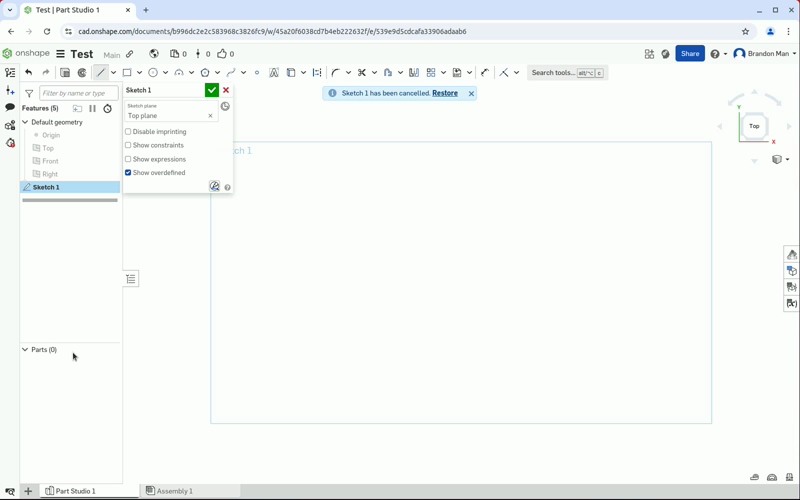
mouse_move(434, 282)
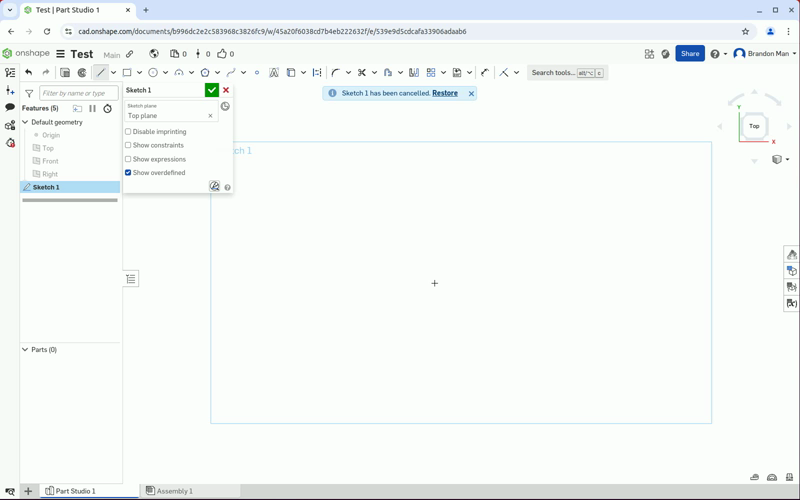
click(434, 282)
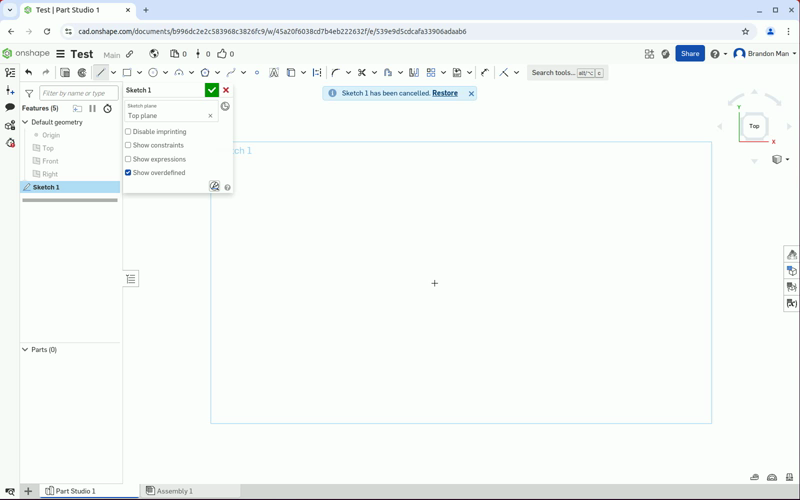
key_up(shift)
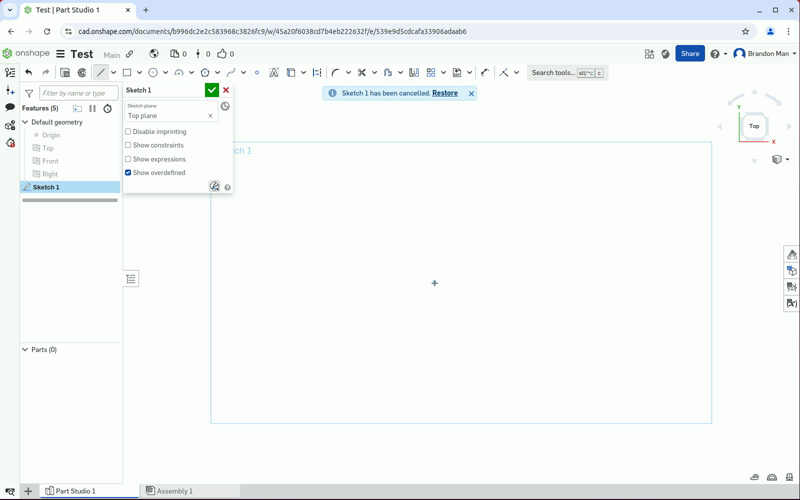
key_down(shift)
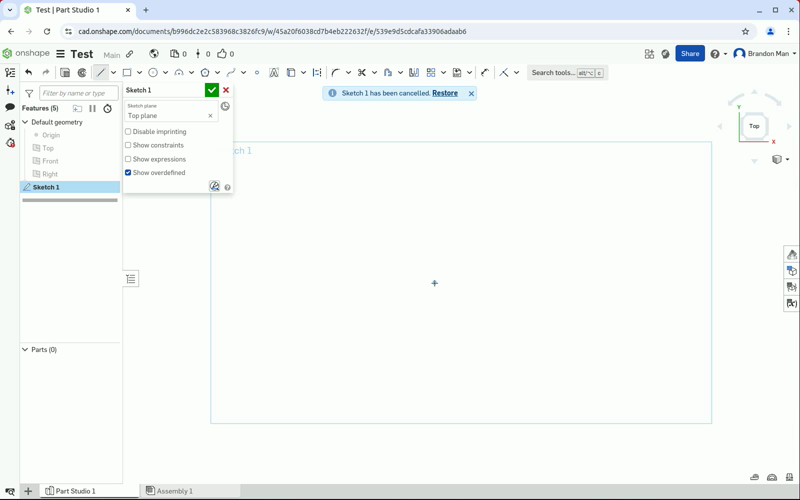
mouse_move(464, 282)
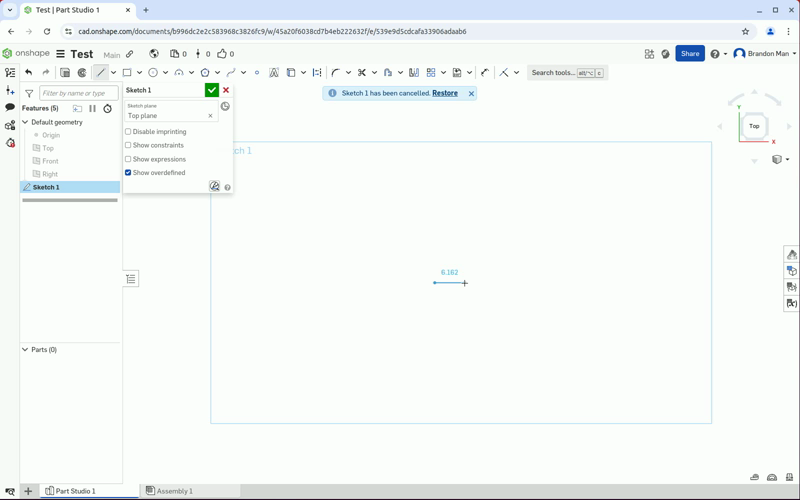
mouse_move(461, 282)
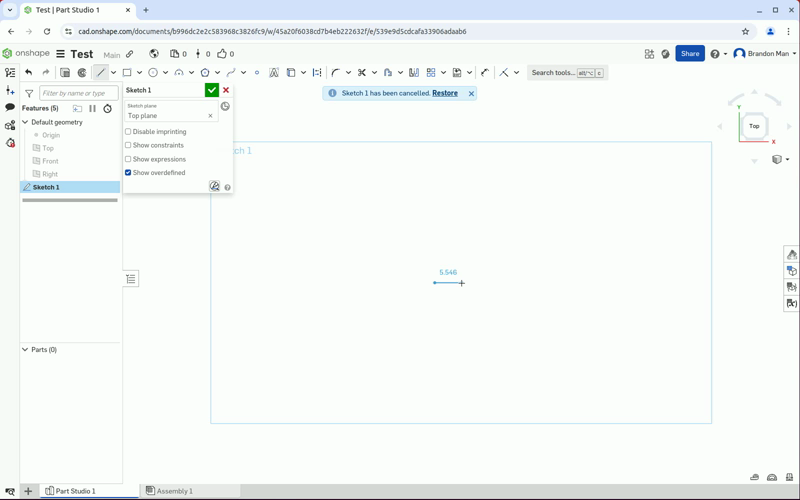
click(461, 282)
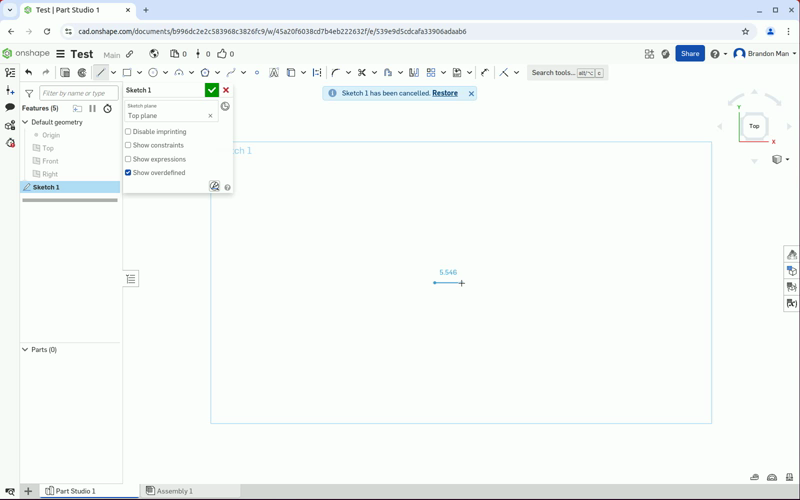
key_up(shift)
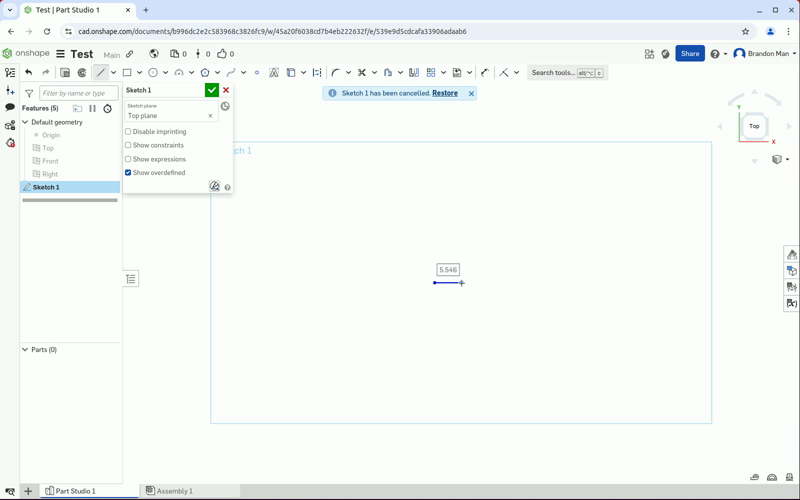
key_down(shift)
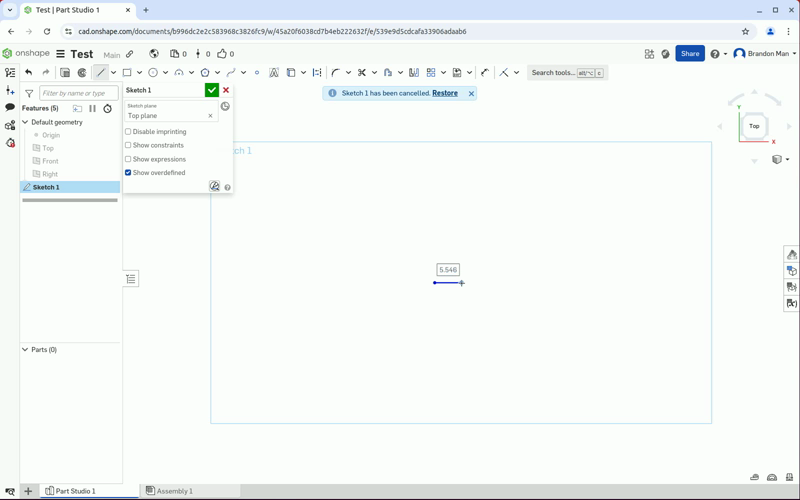
mouse_move(491, 282)
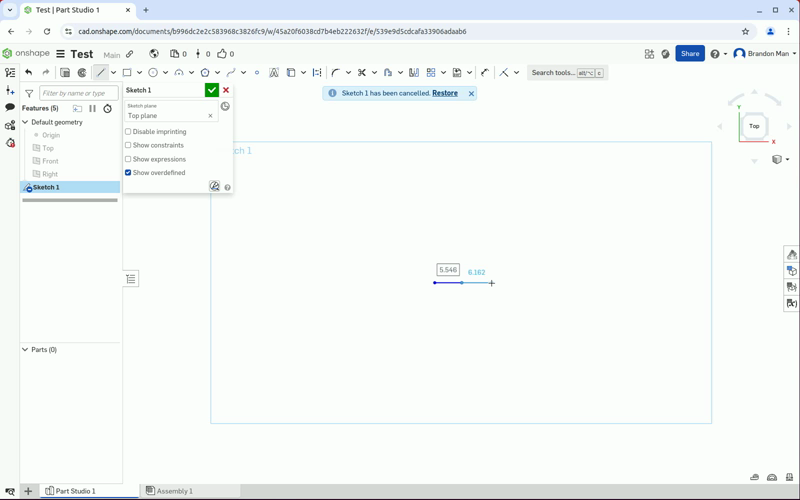
mouse_move(461, 258)
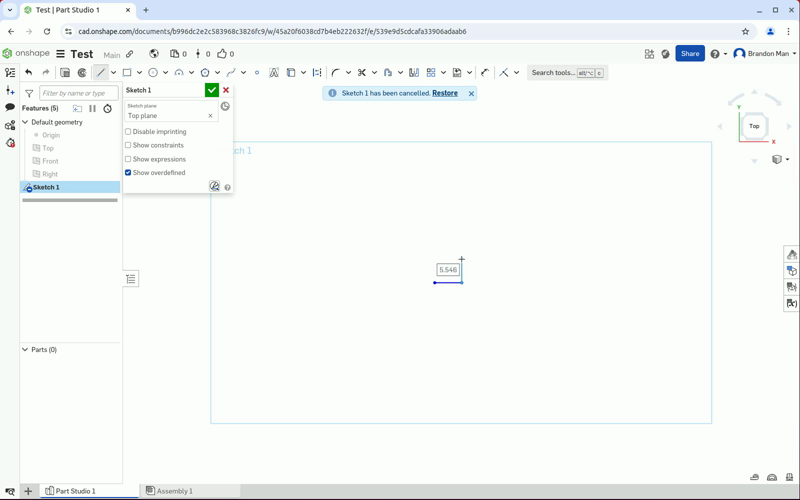
click(461, 258)
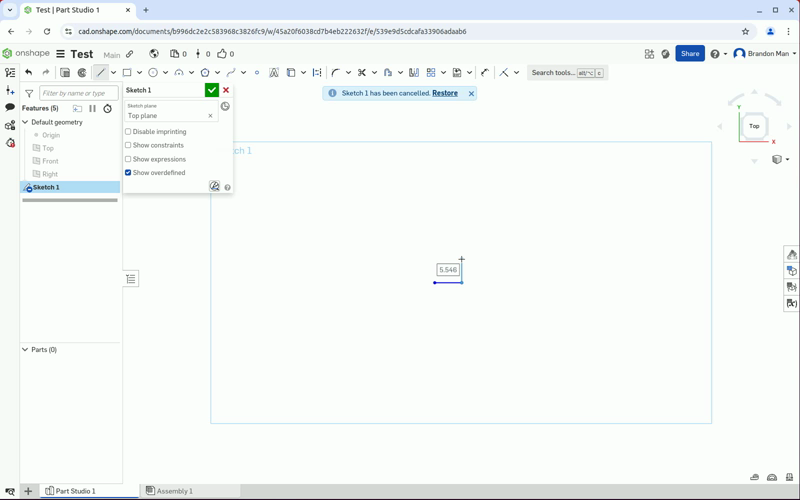
key_up(shift)
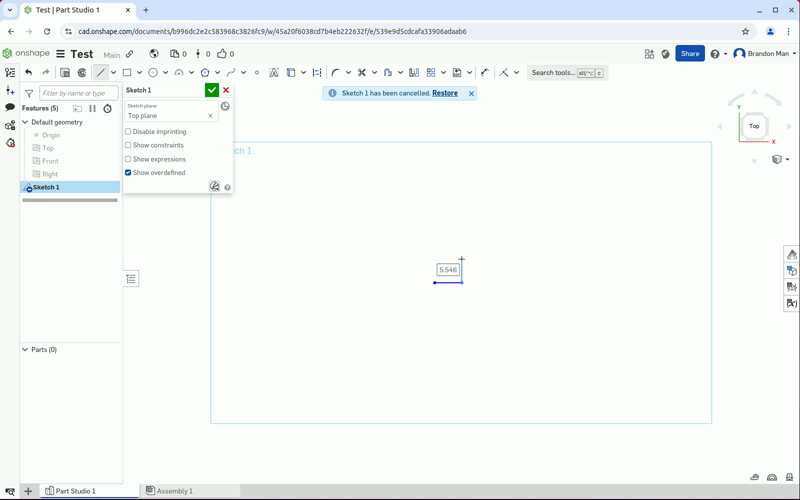
key_down(shift)
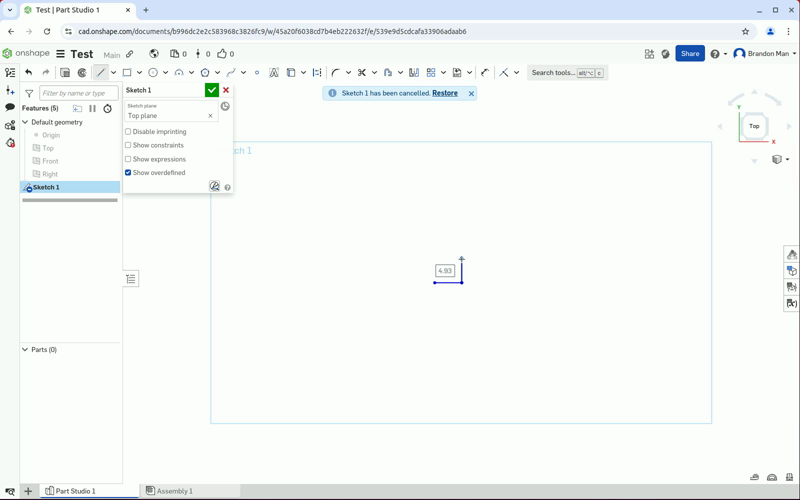
mouse_move(491, 258)
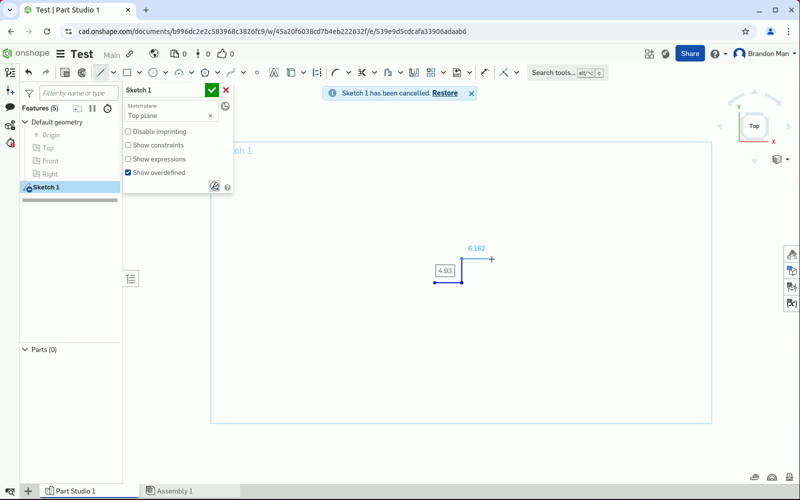
mouse_move(434, 258)
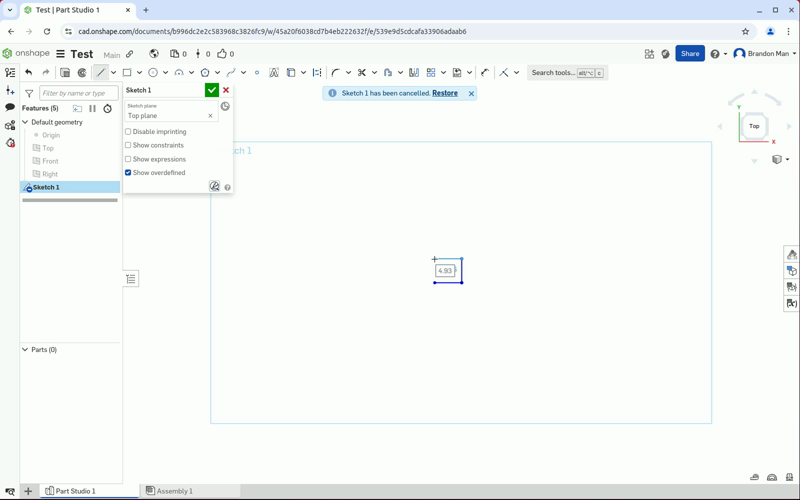
click(434, 258)
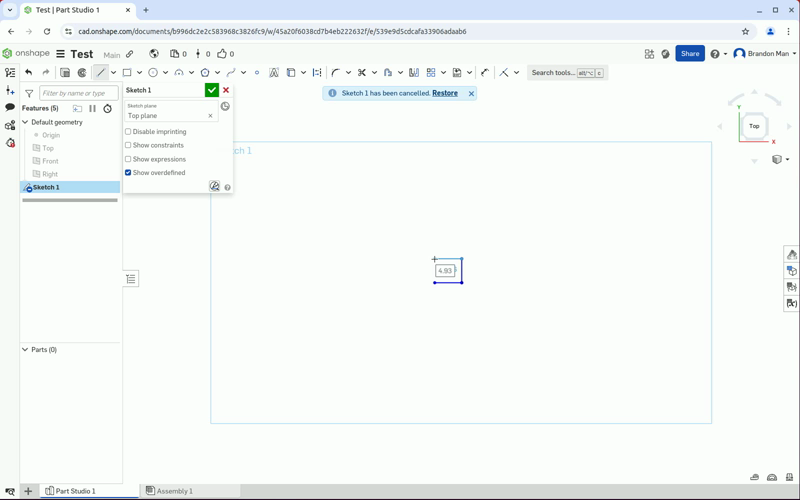
key_up(shift)
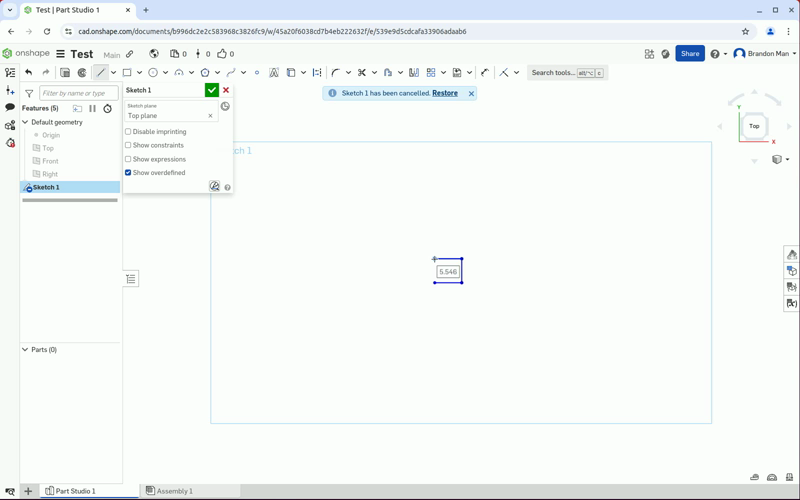
mouse_move(464, 258)
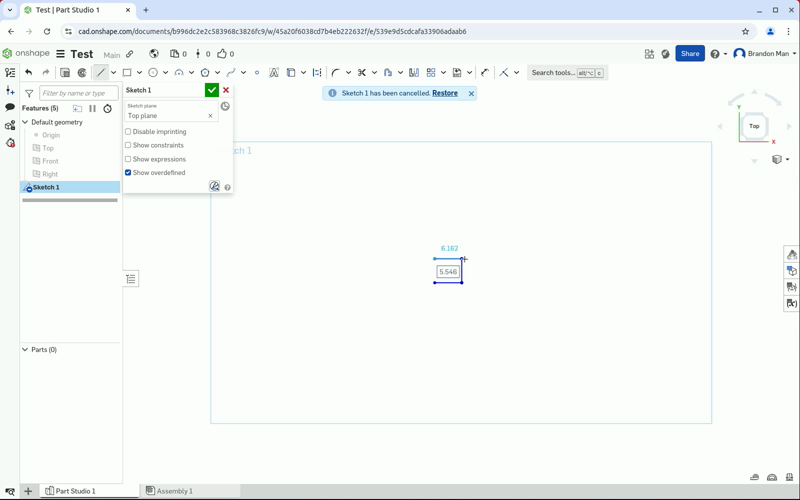
key_down(shift)
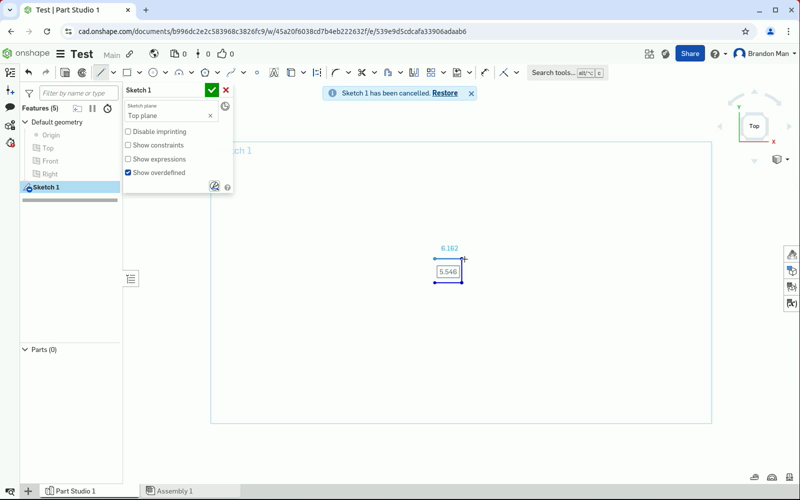
mouse_move(434, 282)
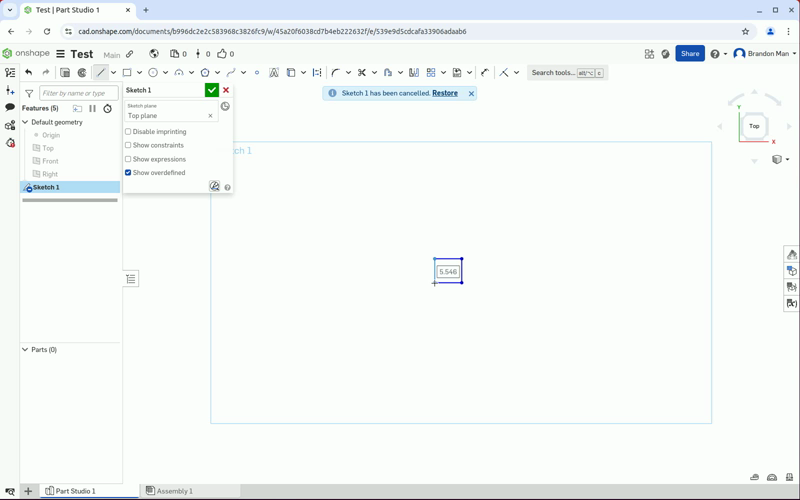
key_up(shift)
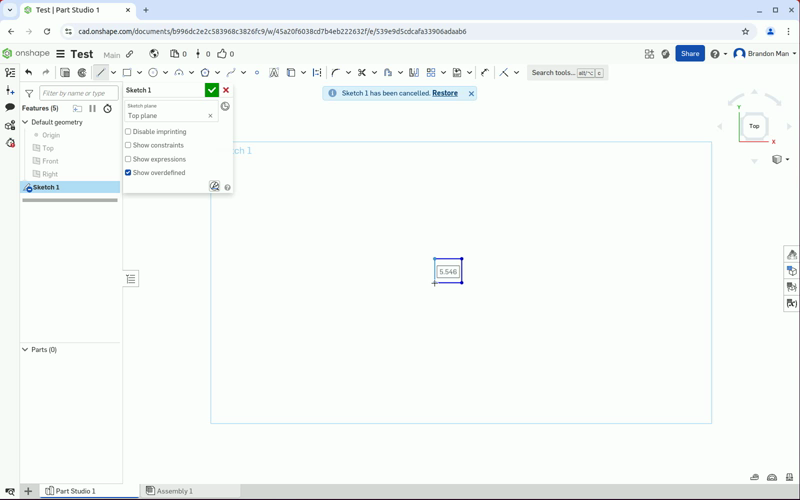
click(434, 282)
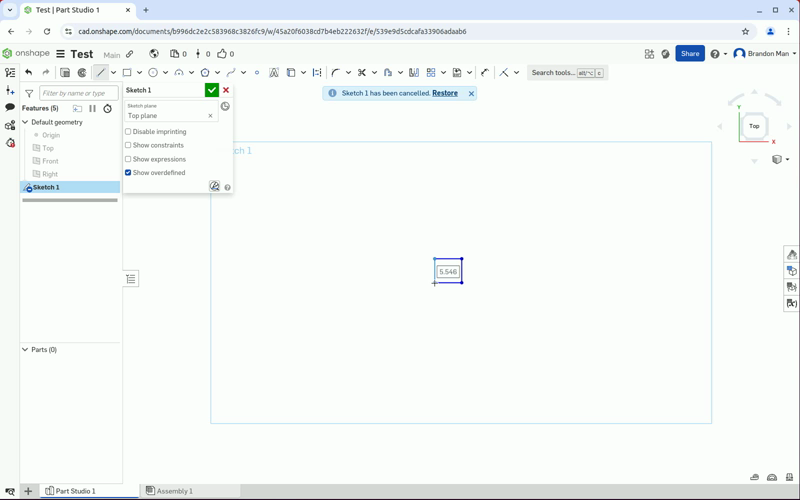
key(esc)
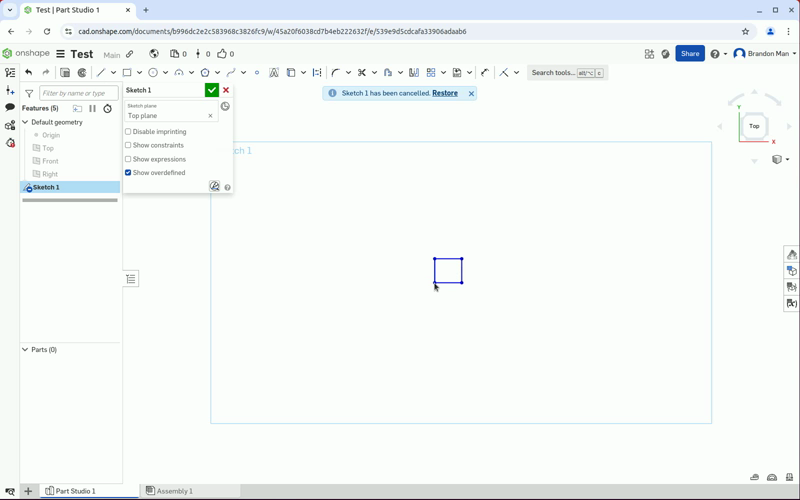
mouse_move(448, 275)
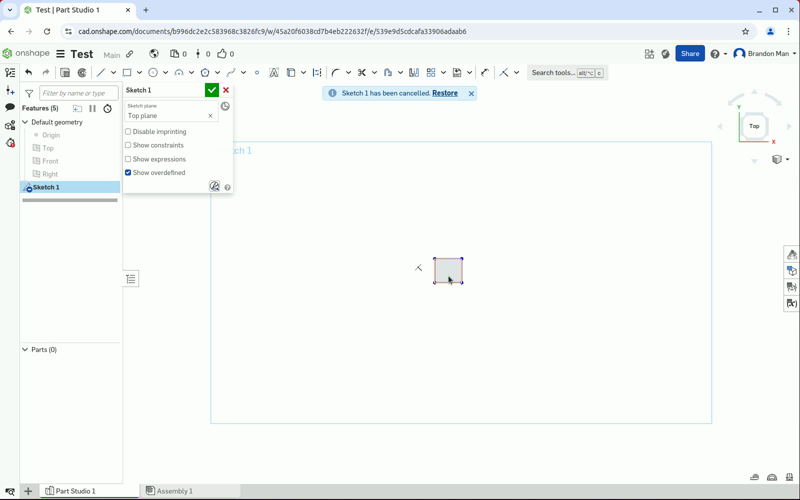
scroll(6)
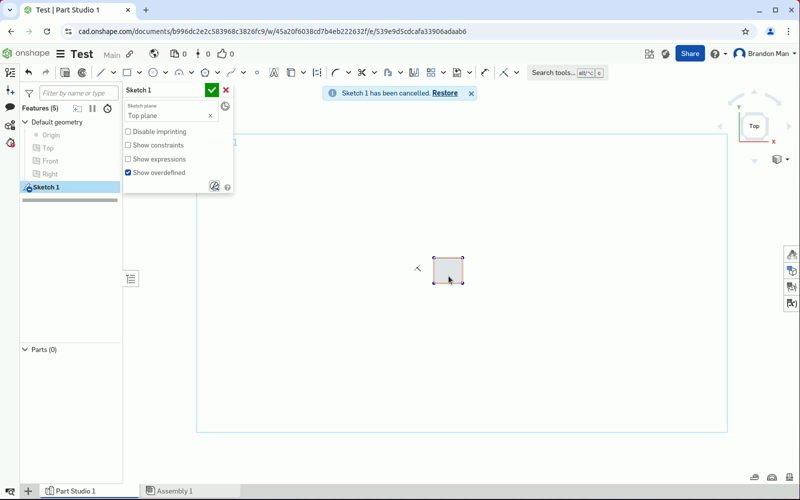
scroll(6)
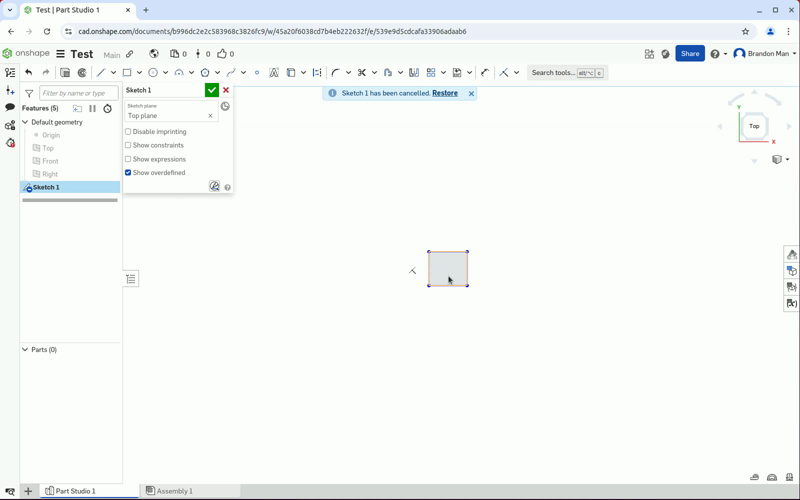
scroll(6)
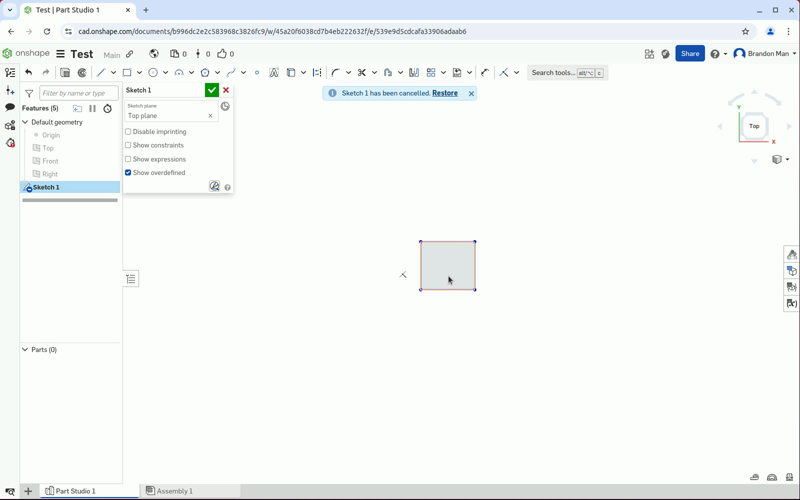
scroll(6)
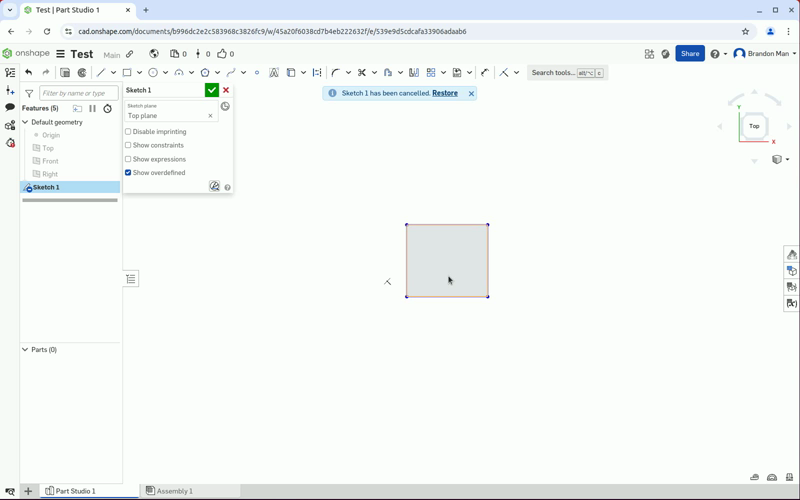
scroll(6)
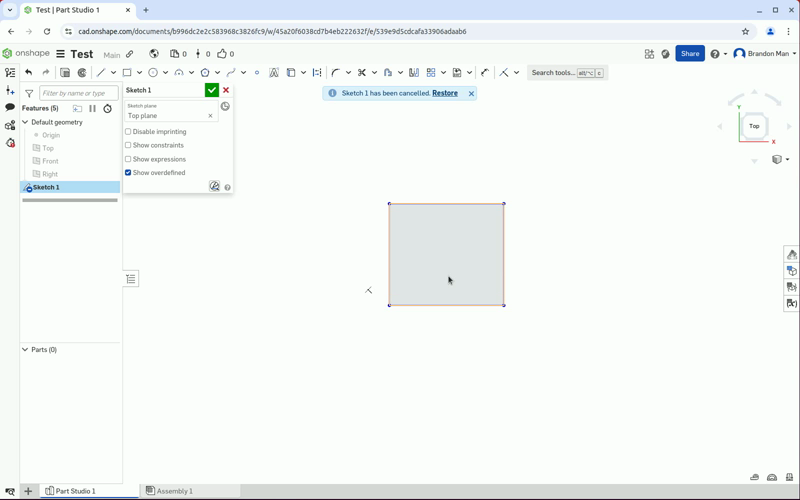
scroll(6)
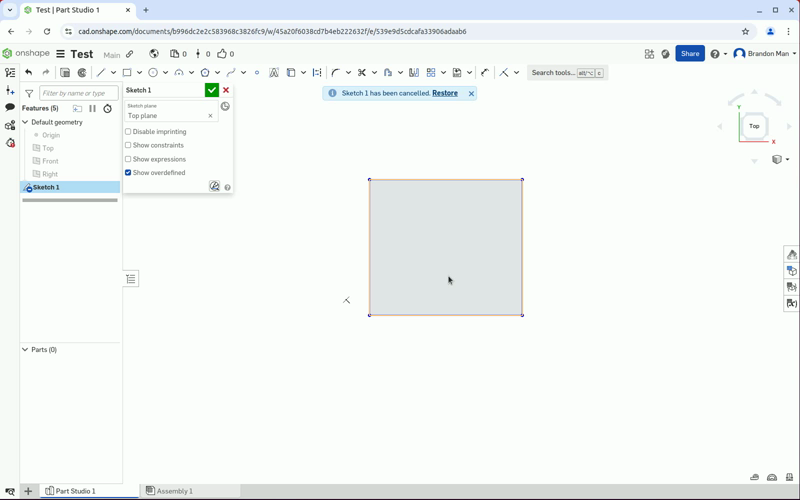
scroll(6)
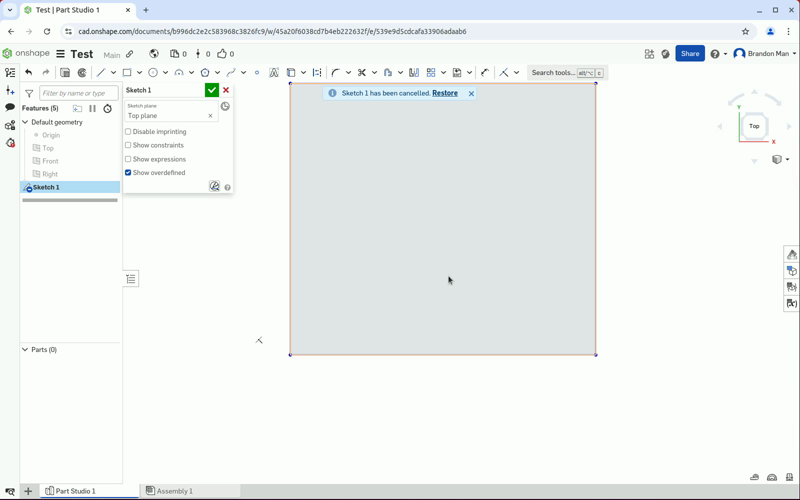
click(448, 275)
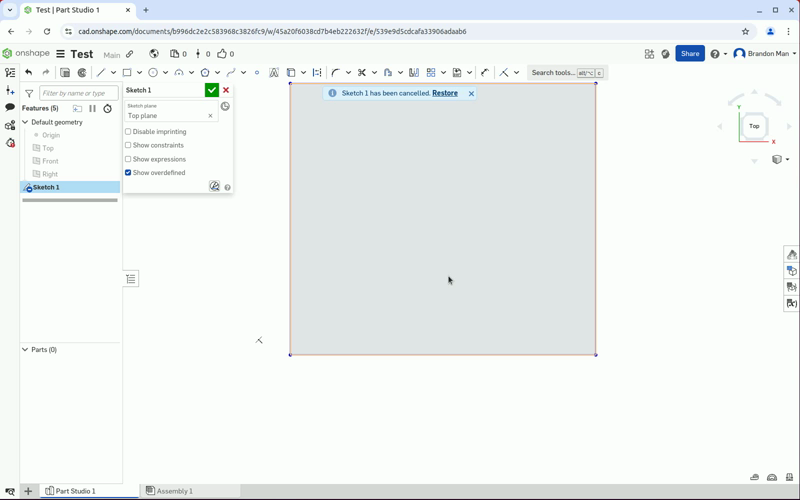
scroll(-6)
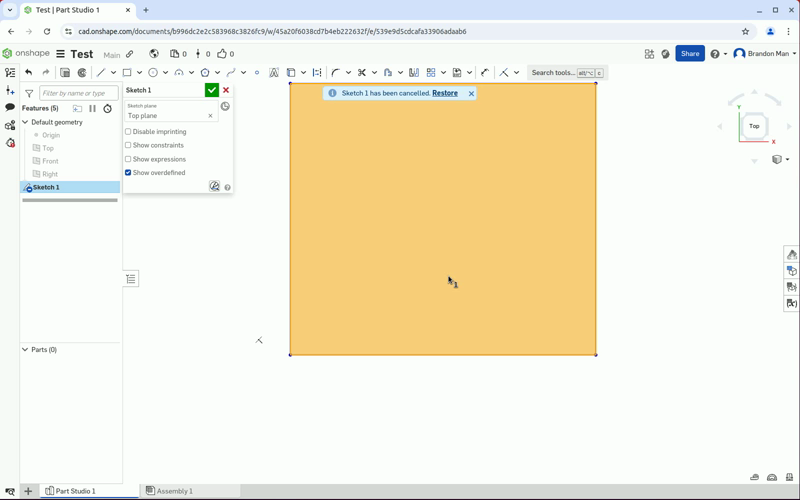
scroll(-6)
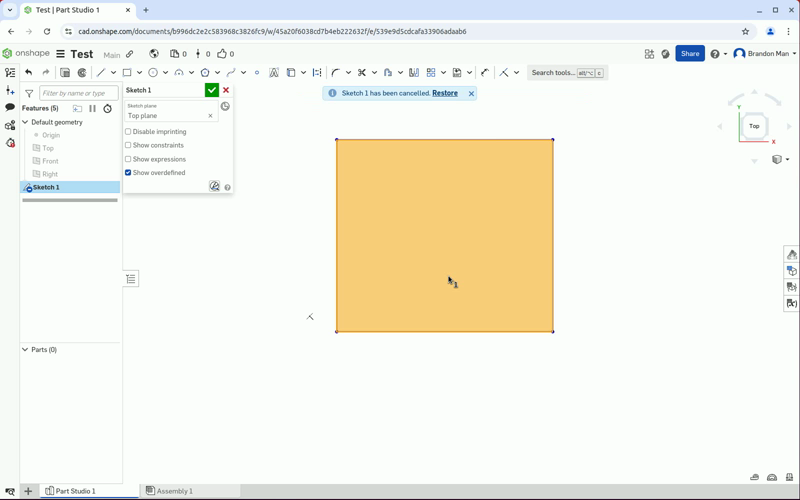
scroll(-6)
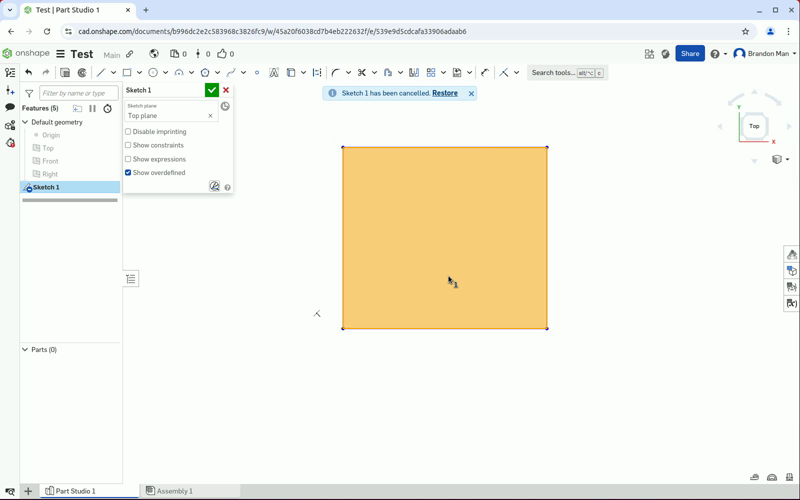
scroll(-6)
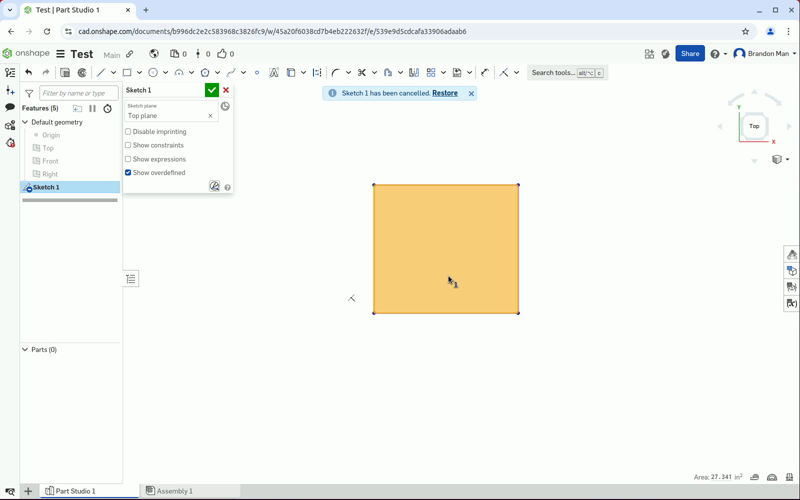
scroll(-6)
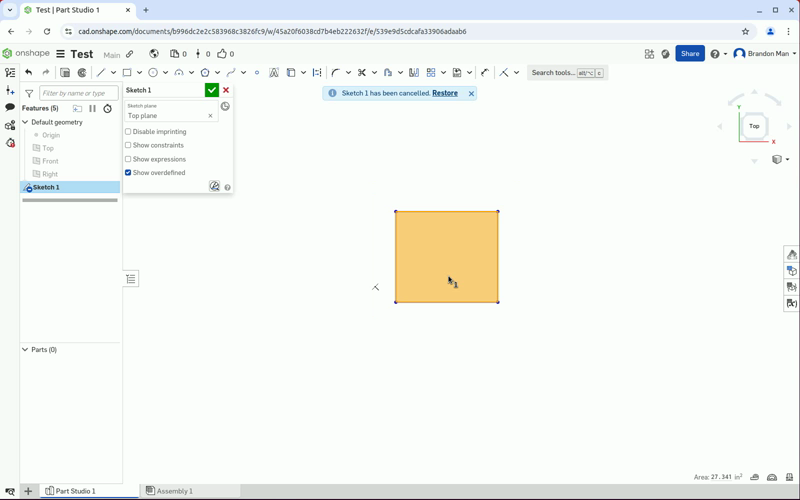
scroll(-6)
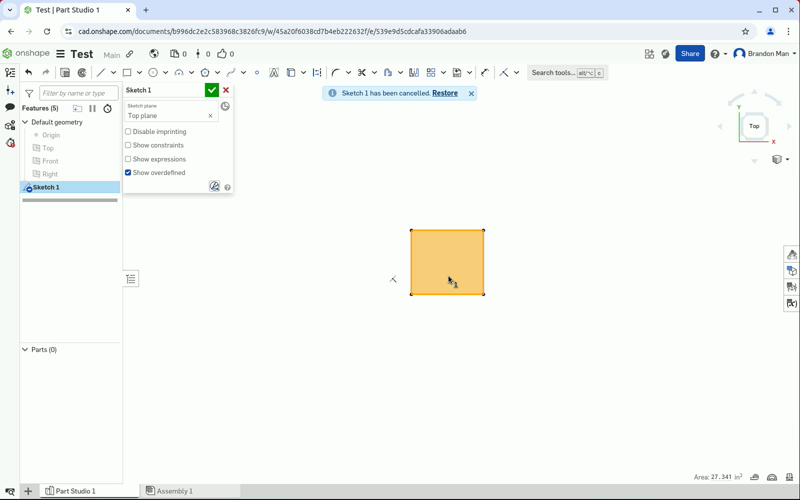
scroll(-6)
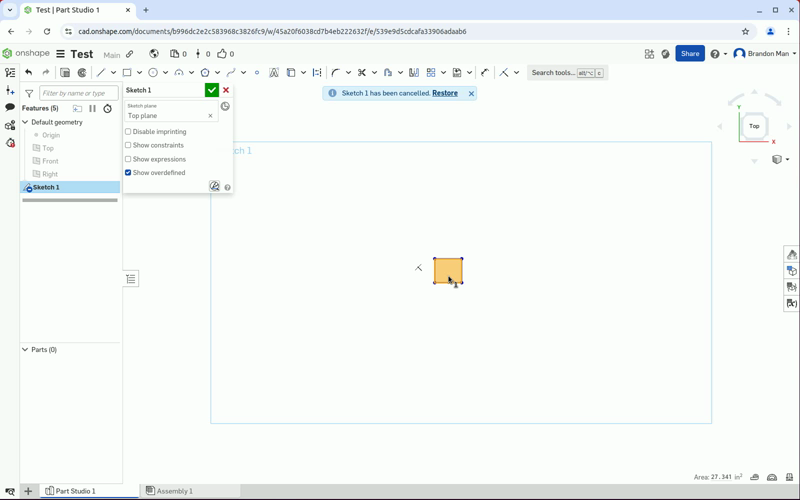
mouse_move(73, 352)
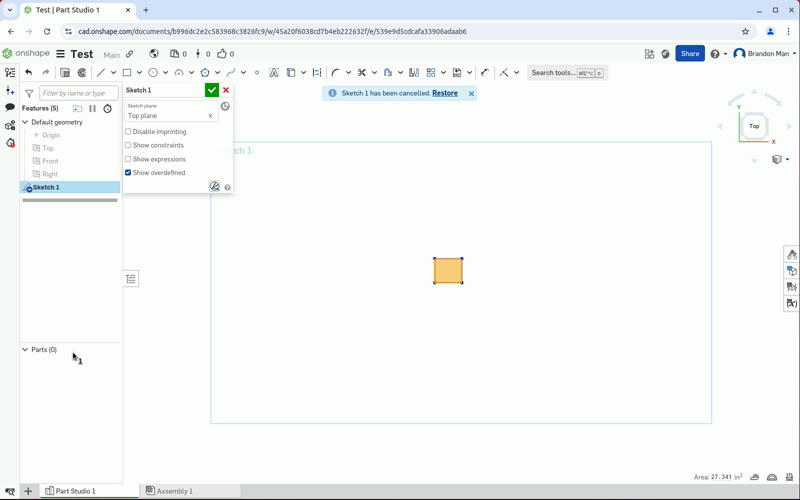
key(shift+y)
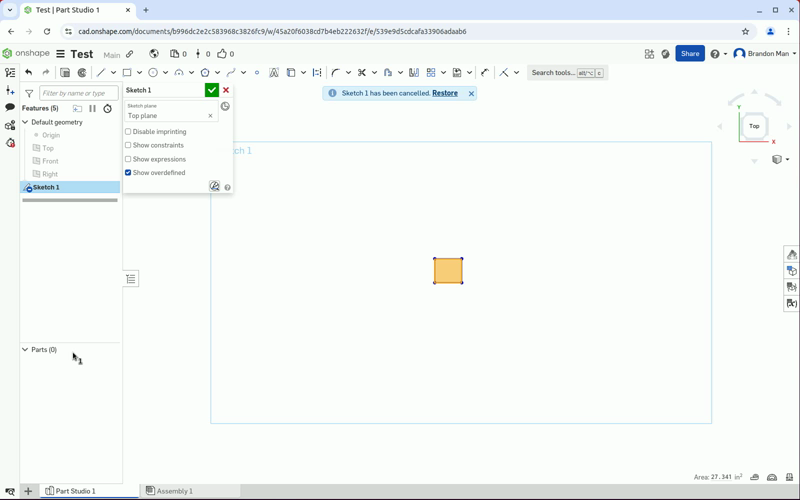
key(shift+e)
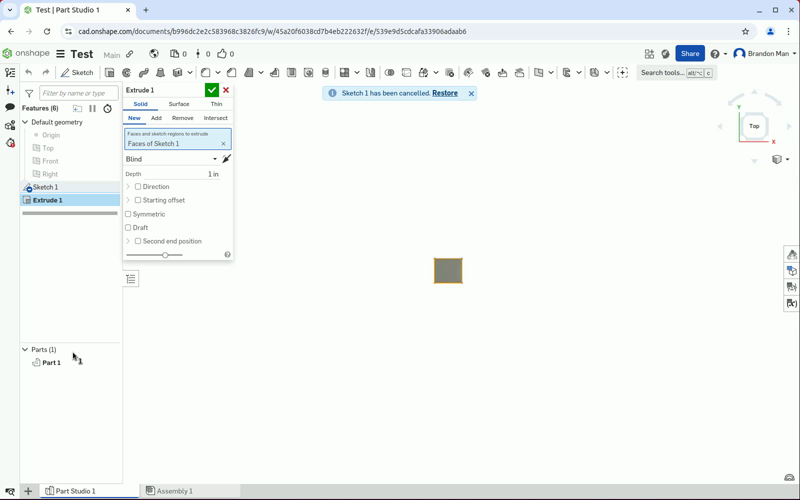
mouse_move(143, 106)
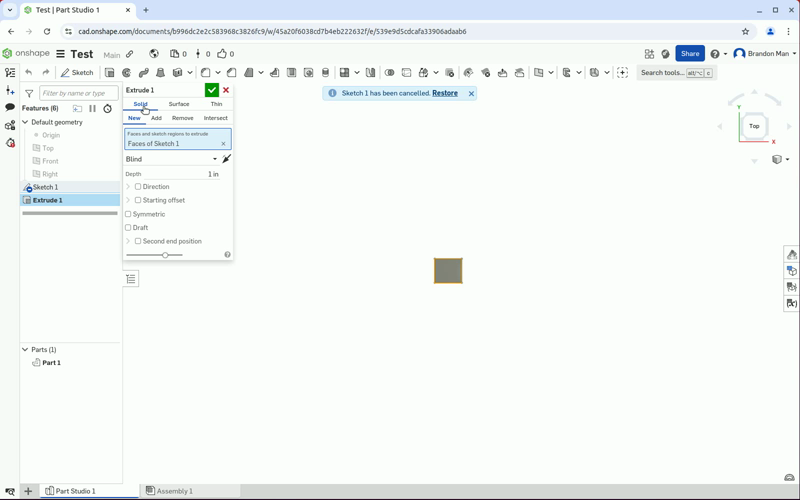
click(143, 106)
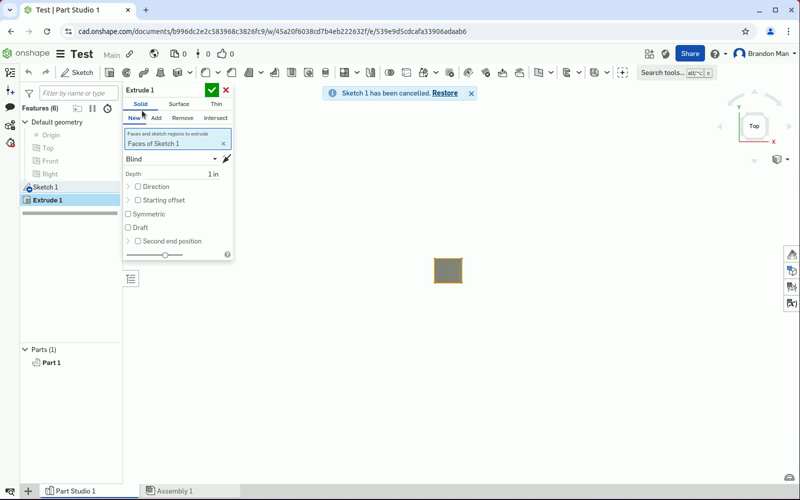
mouse_move(137, 120)
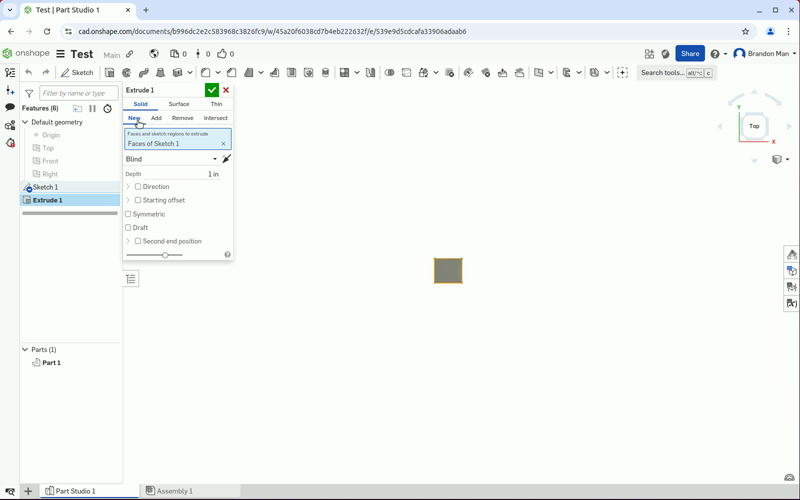
click(137, 120)
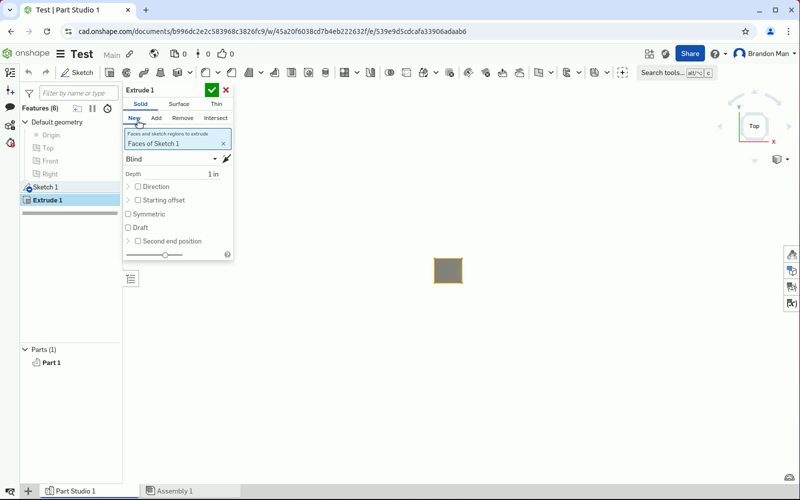
key(tab, 4)
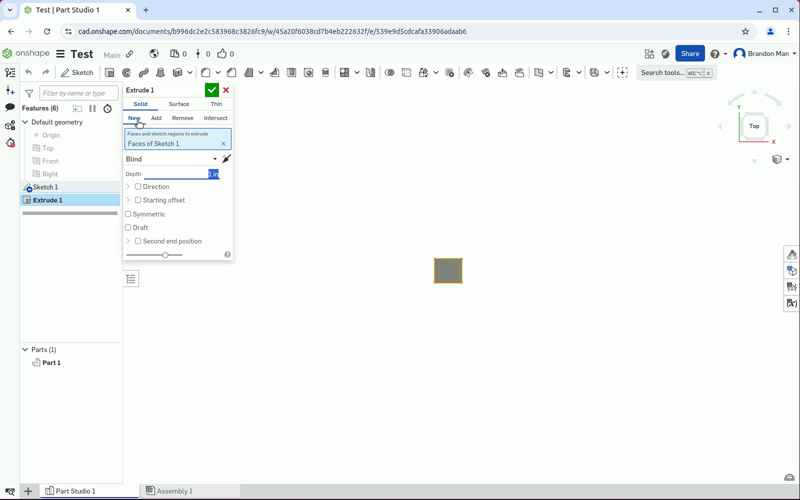
text(3.37)
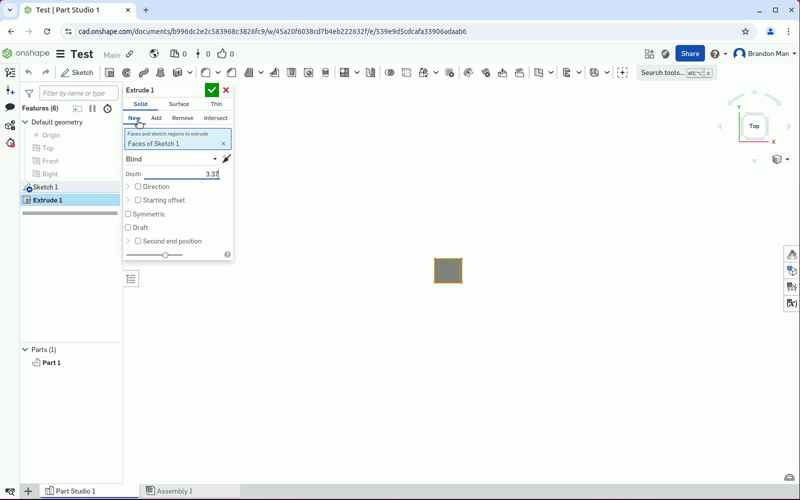
key(enter)
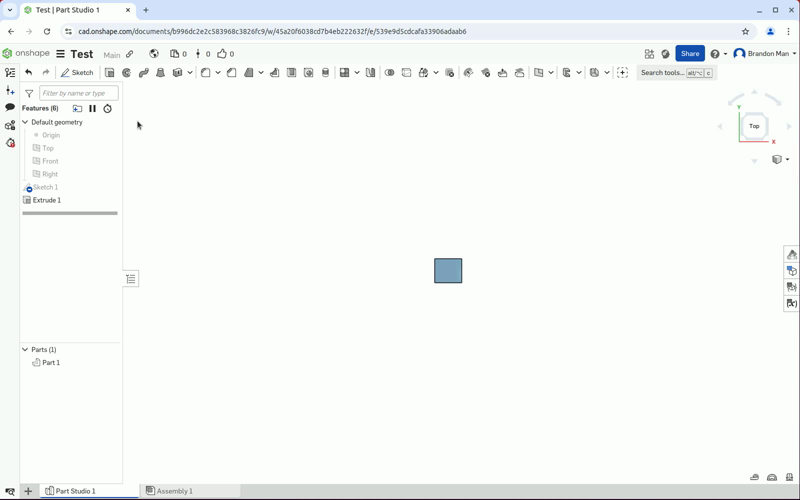
key(shift+h)
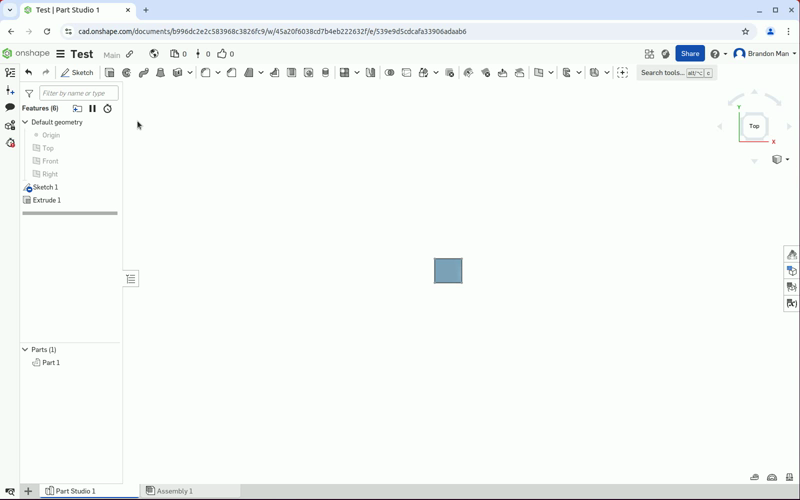
key(shift+h)
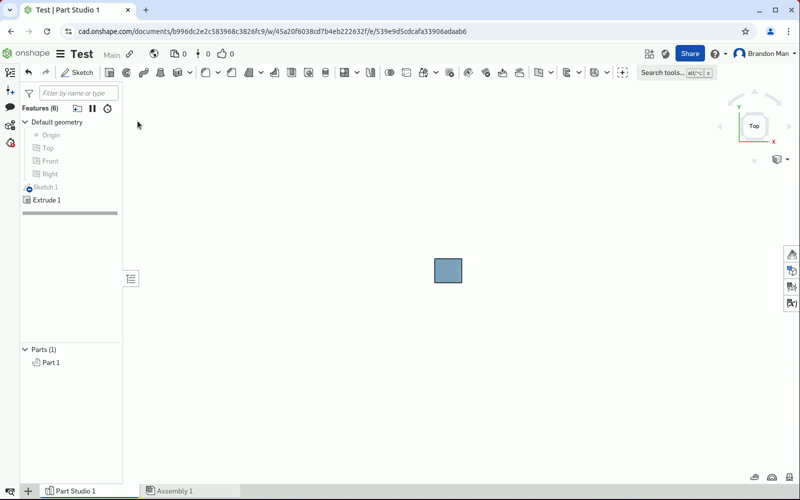
mouse_move(73, 189)
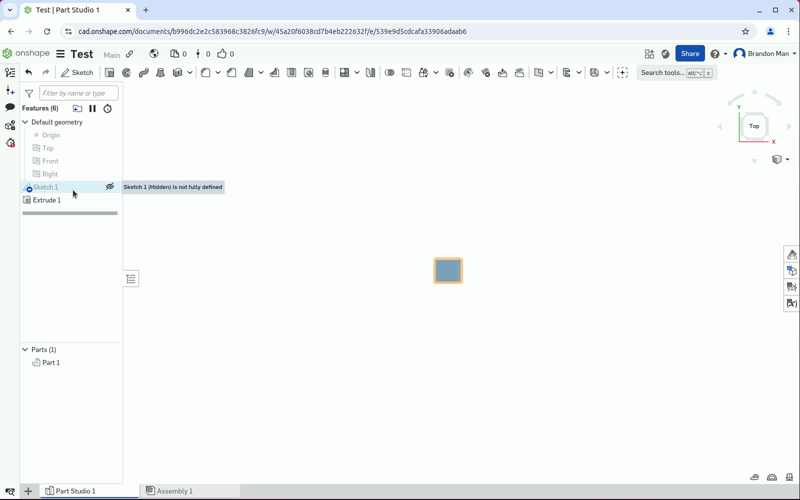
click(73, 189)
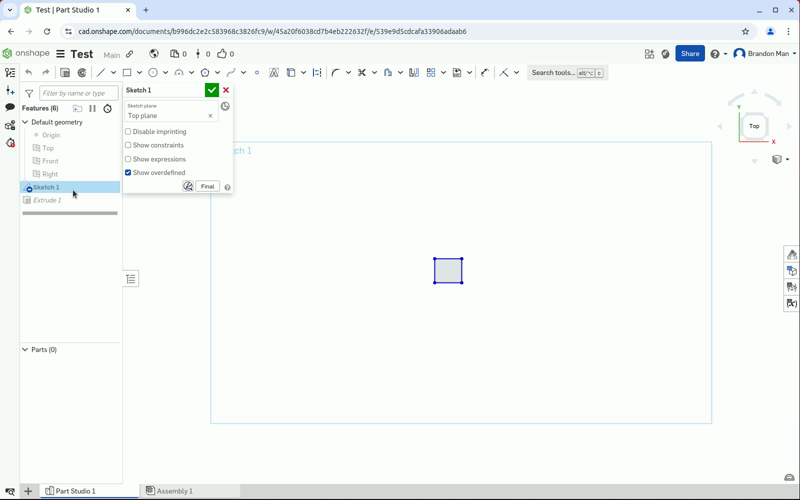
mouse_move(229, 92)
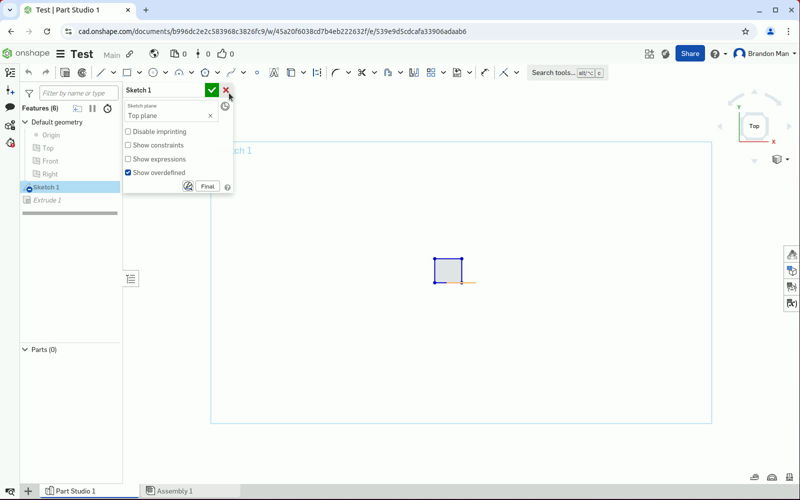
click(229, 92)
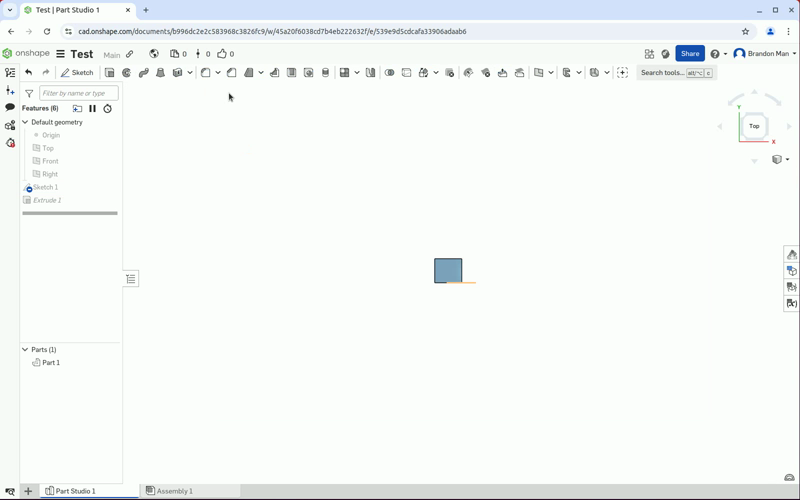
mouse_move(541, 75)
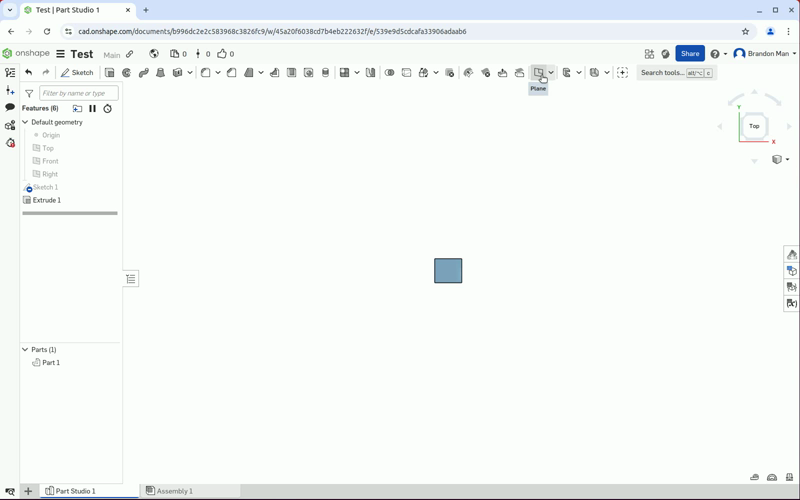
click(541, 75)
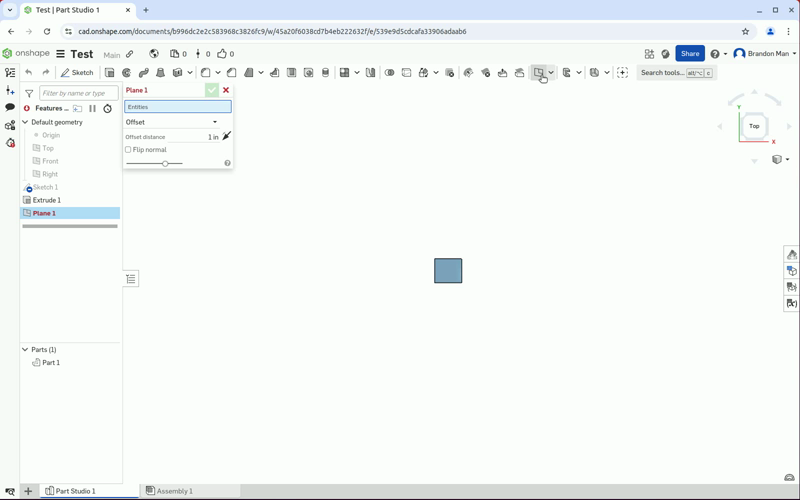
mouse_move(73, 150)
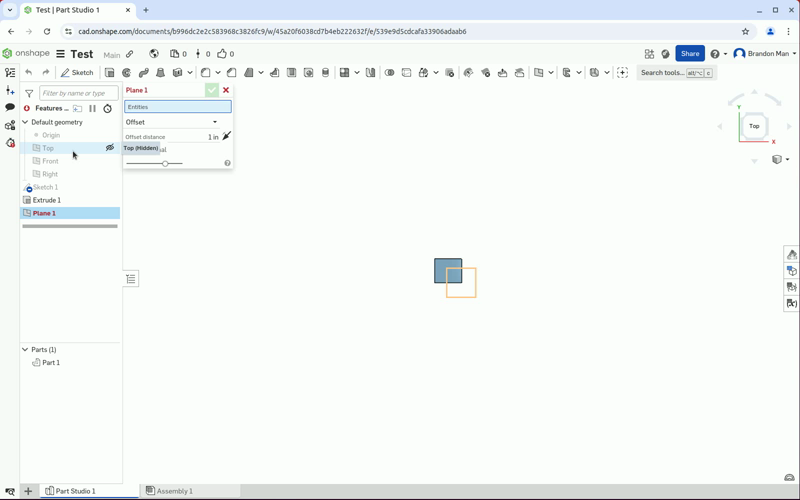
click(73, 150)
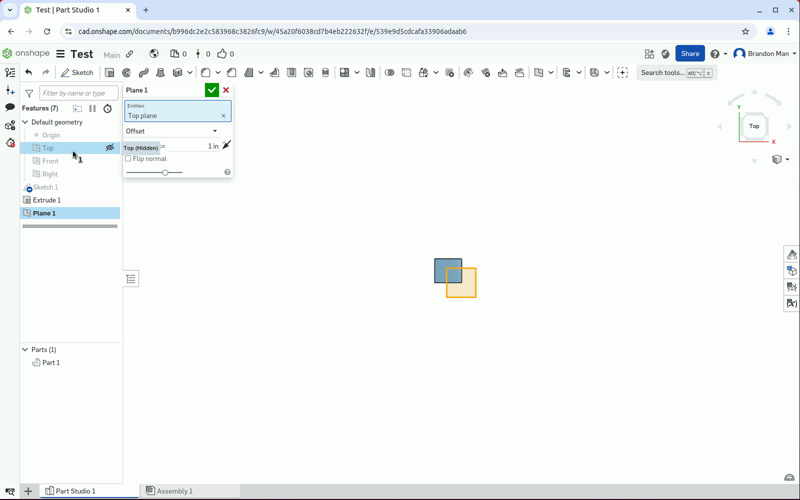
key(tab, 2)
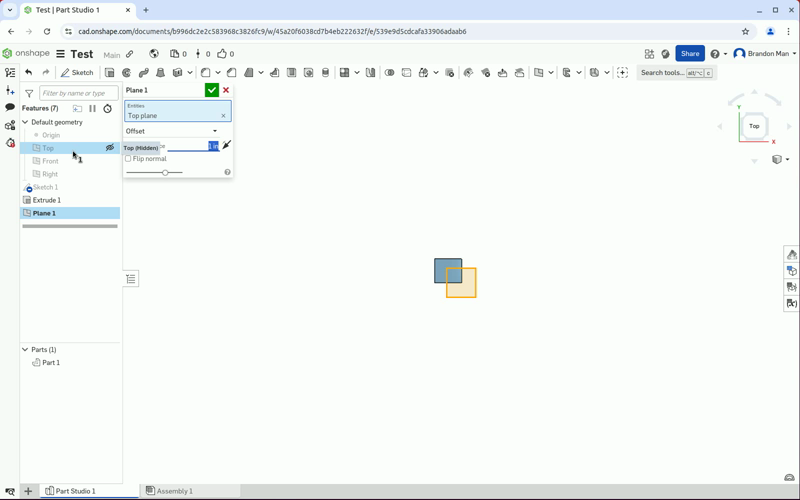
text(3.358)
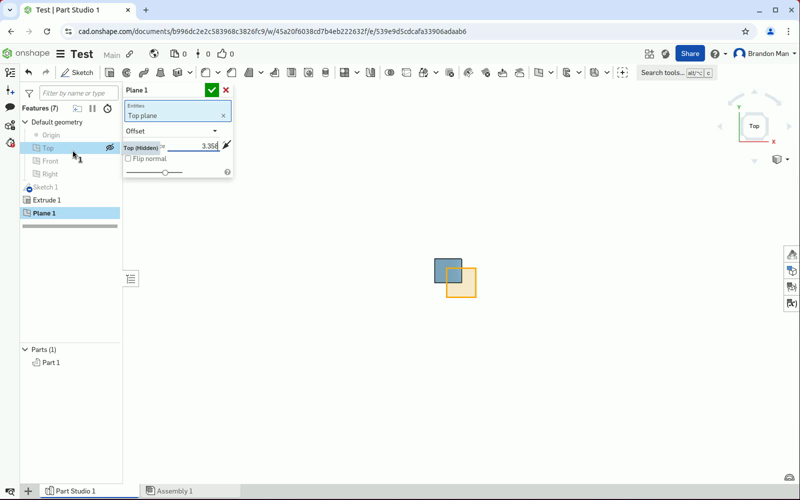
key(enter, 2)
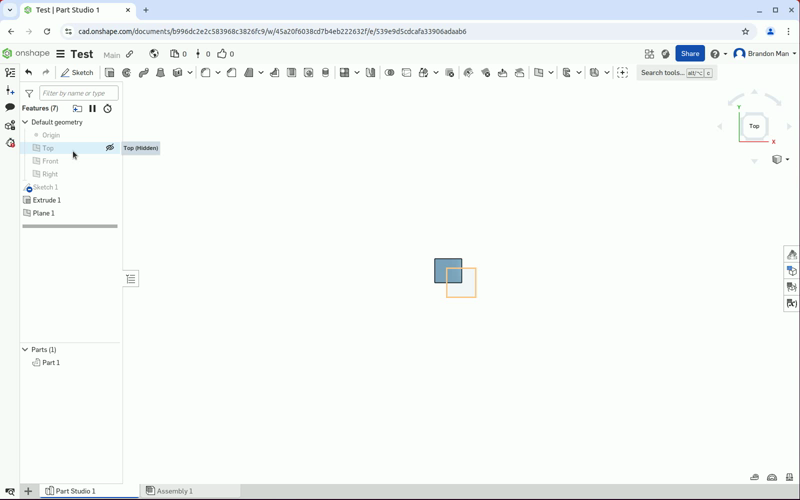
key(shift+s)
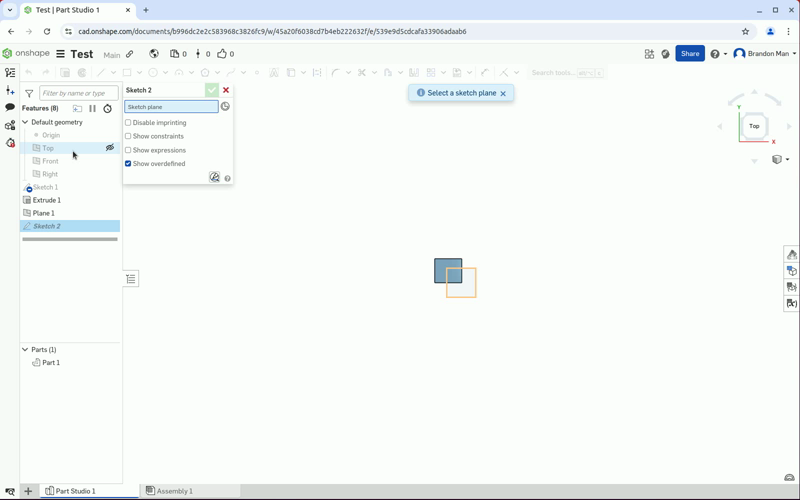
mouse_move(73, 215)
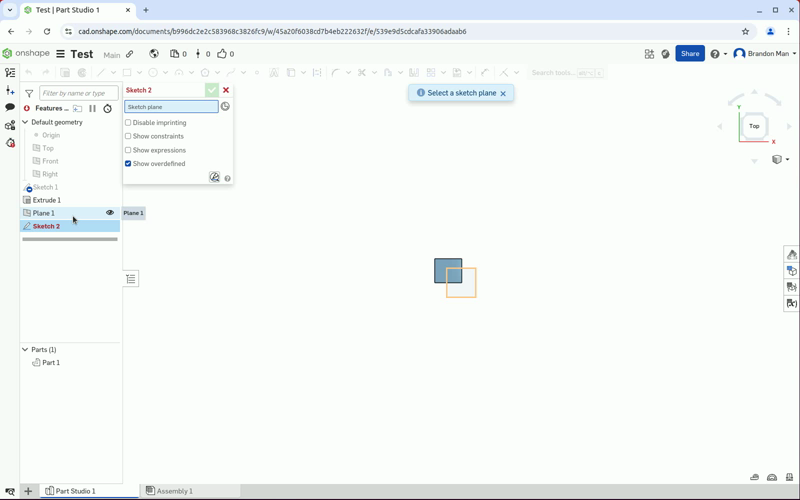
click(73, 215)
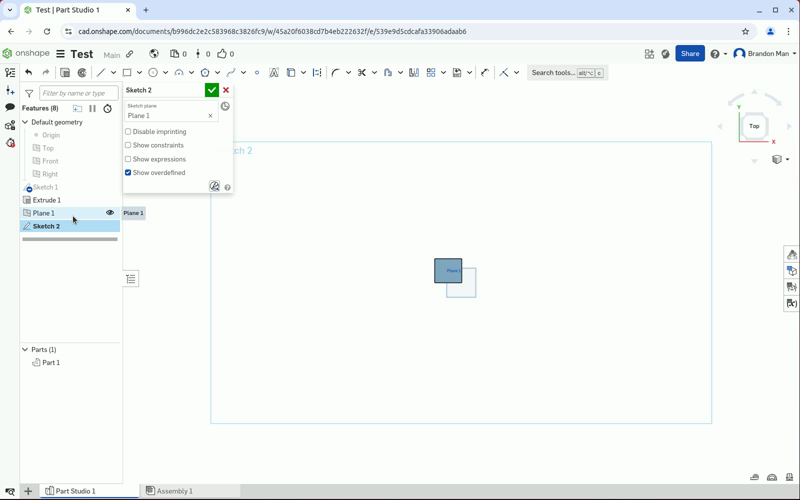
mouse_move(73, 352)
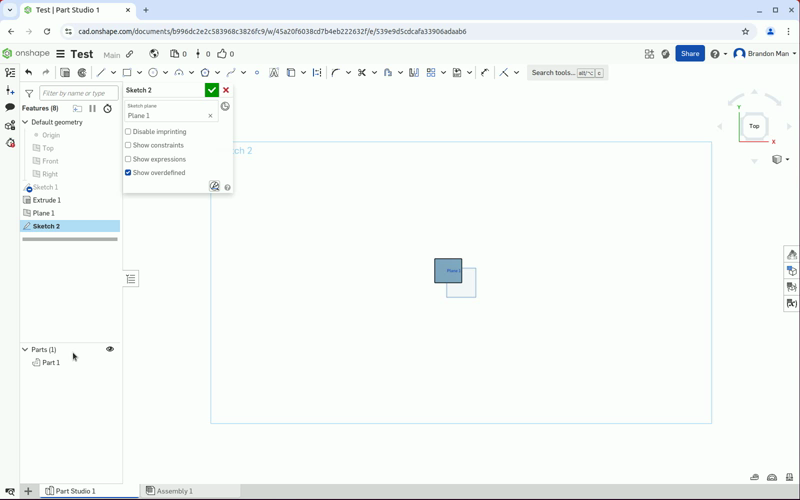
key(y)
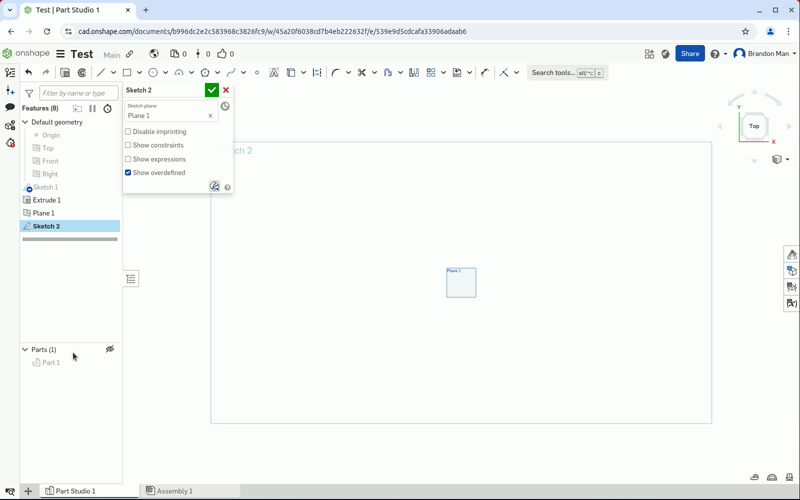
key(l)
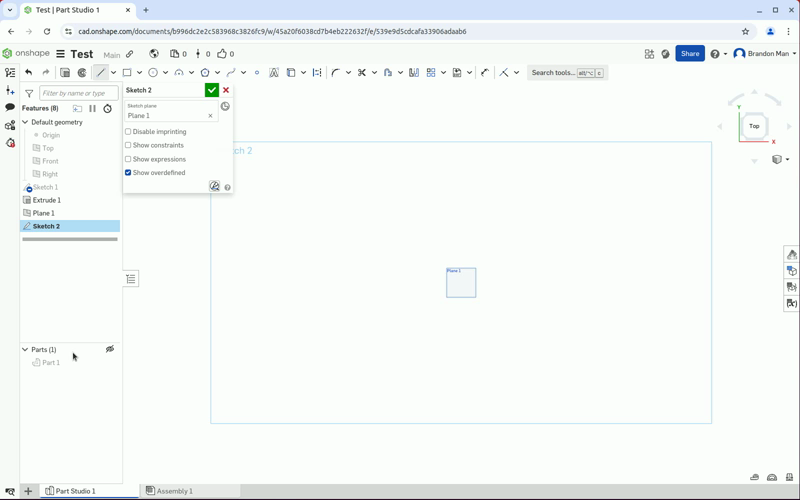
key_down(shift)
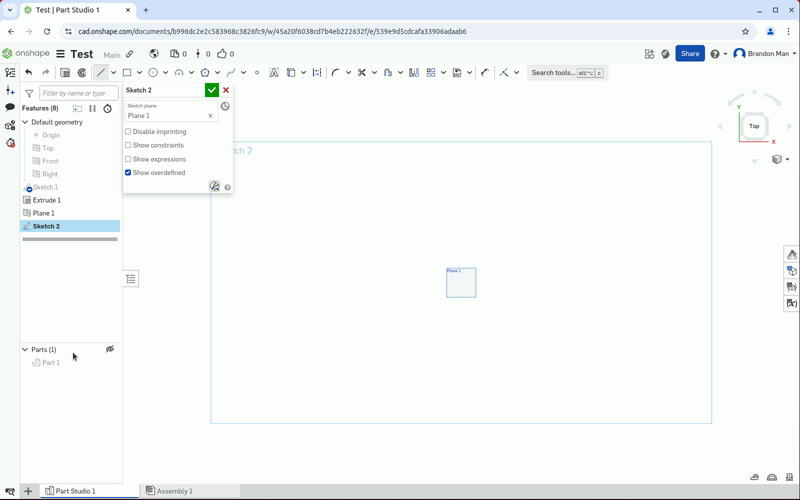
mouse_move(444, 273)
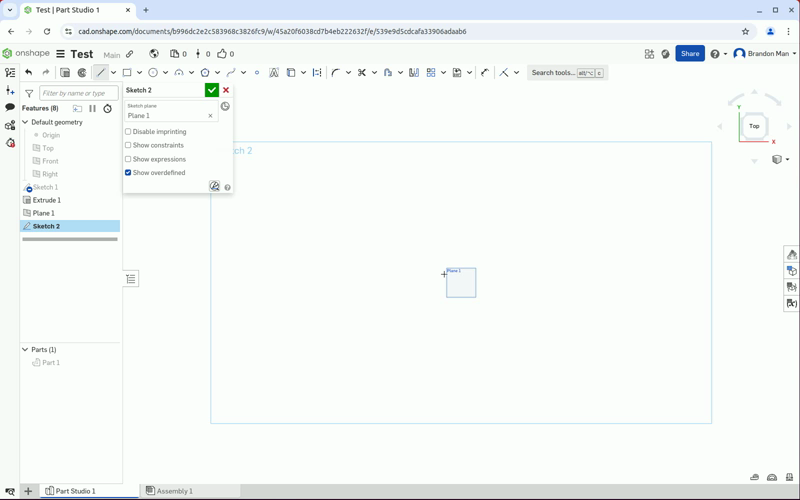
click(444, 273)
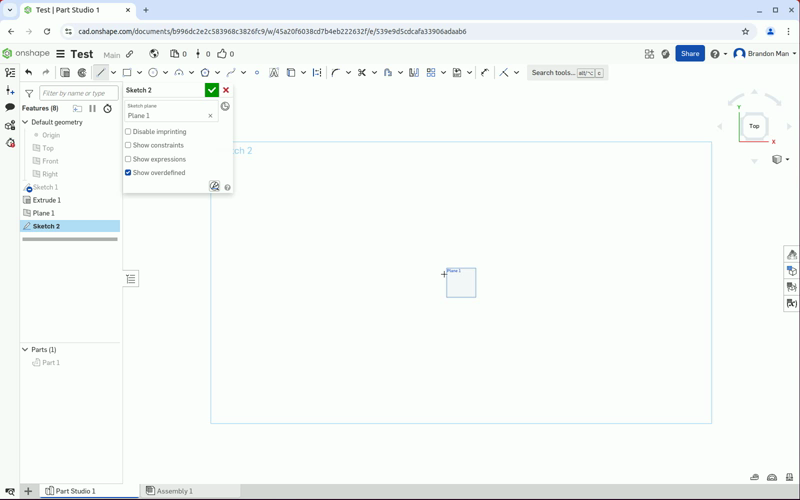
key_up(shift)
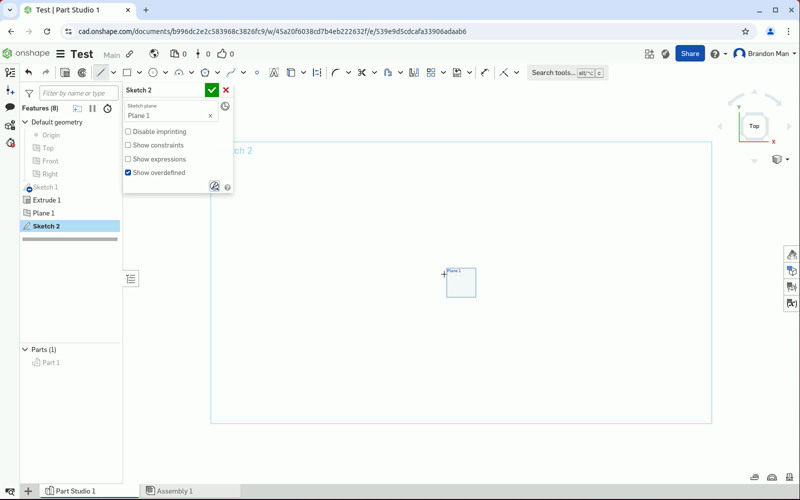
key_down(shift)
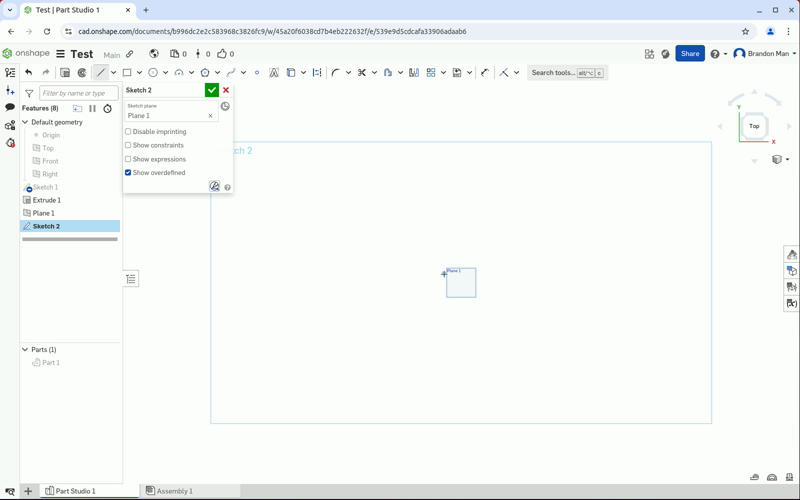
mouse_move(474, 273)
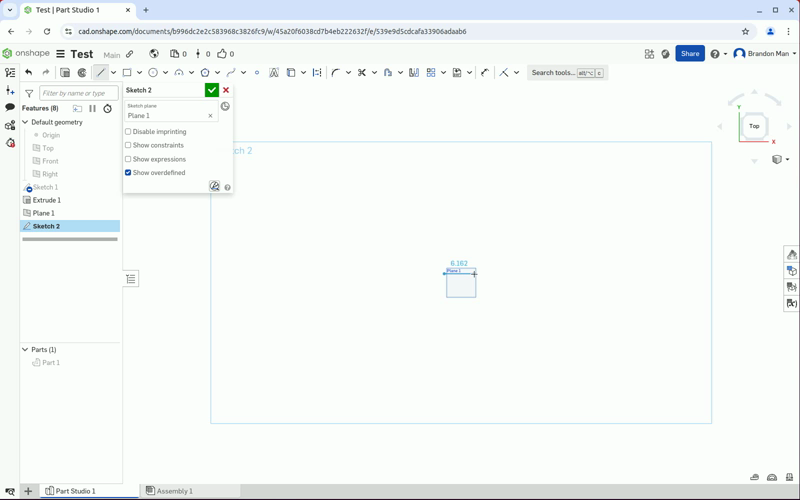
mouse_move(452, 273)
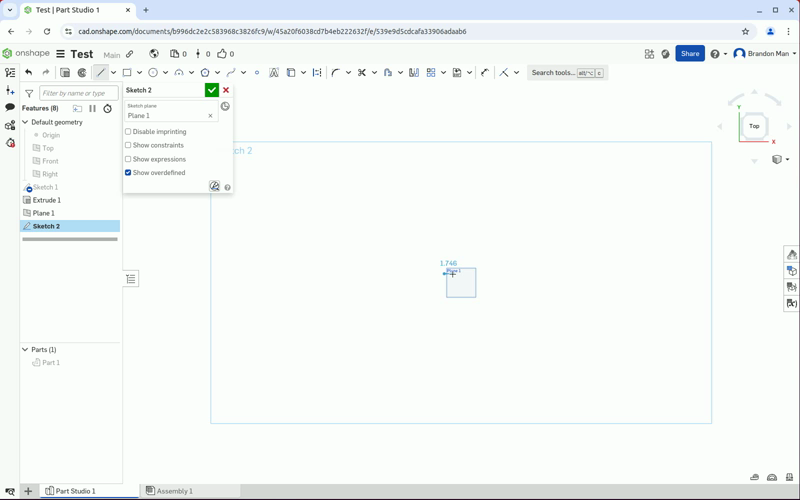
click(452, 273)
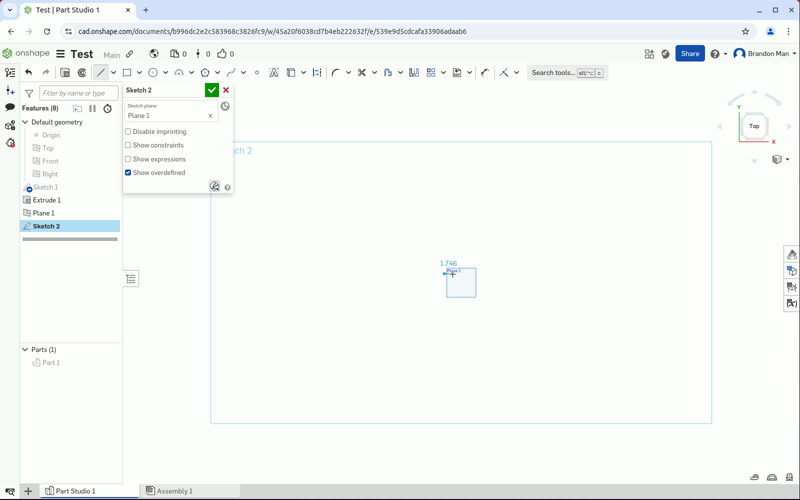
key_up(shift)
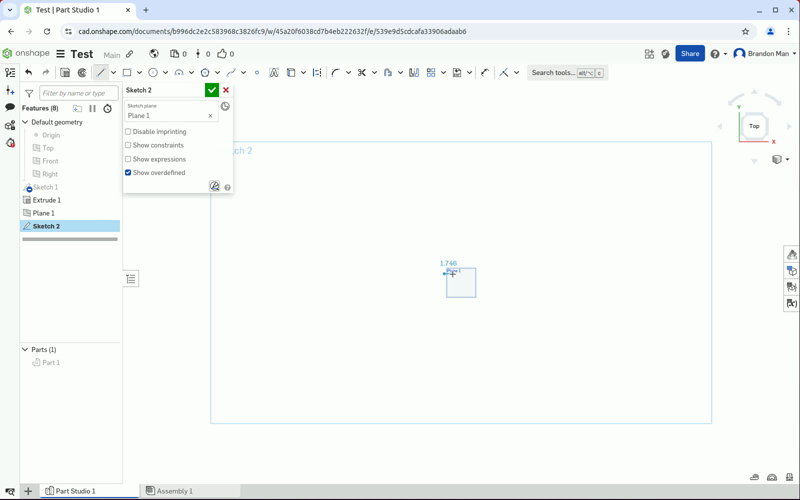
key_down(shift)
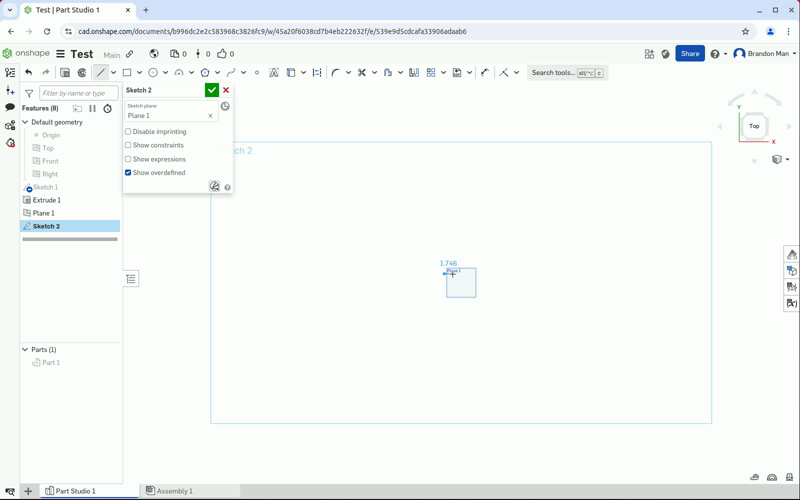
mouse_move(482, 273)
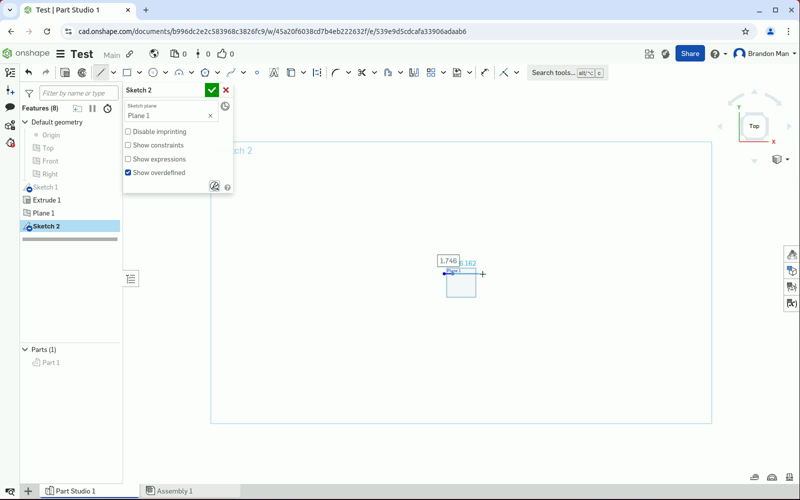
mouse_move(452, 266)
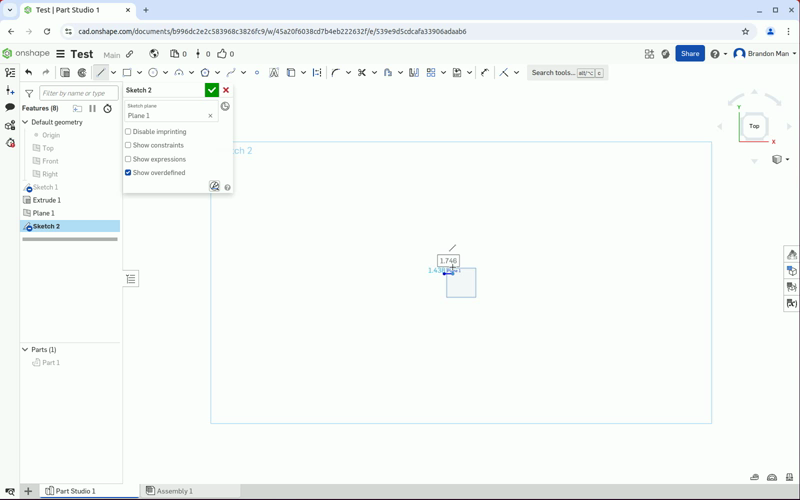
scroll(6)
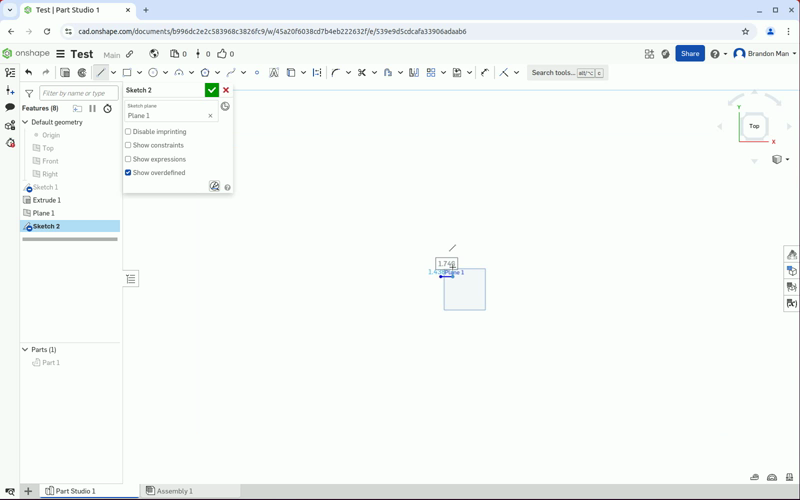
scroll(6)
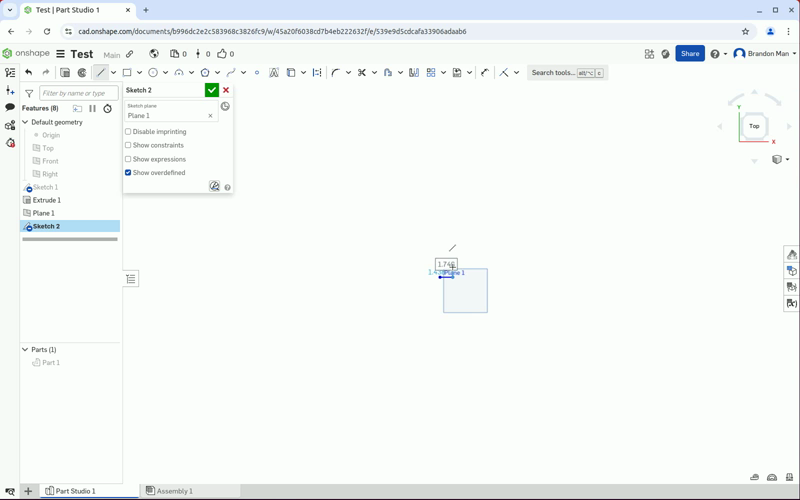
scroll(6)
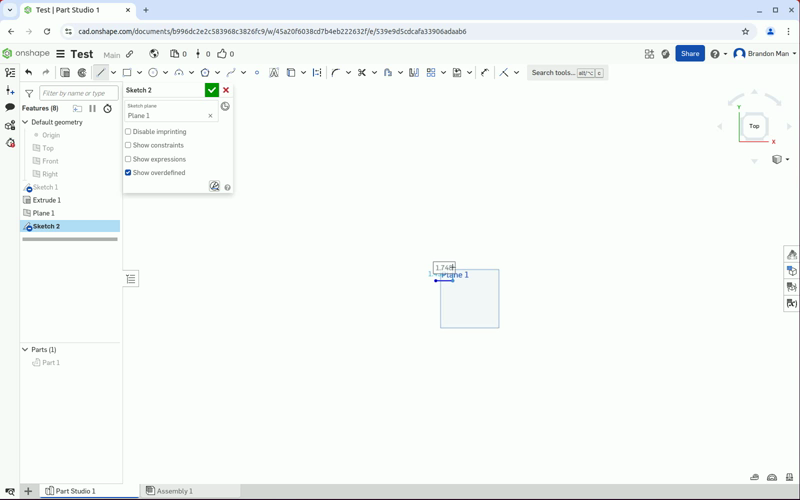
scroll(6)
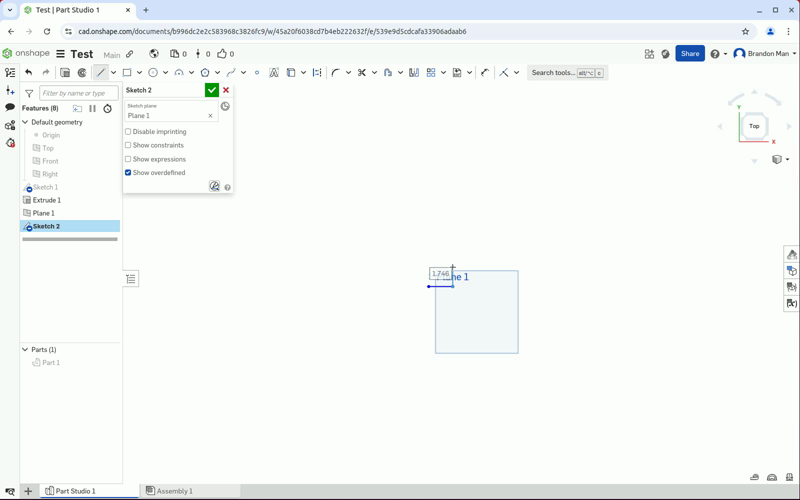
scroll(6)
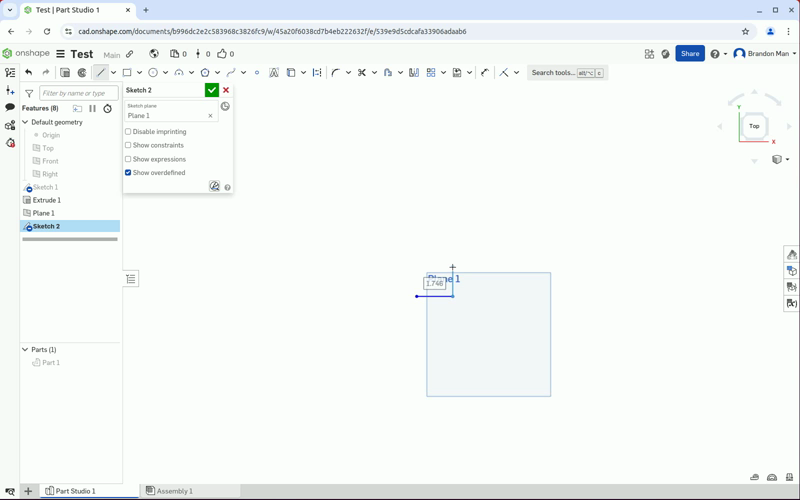
scroll(6)
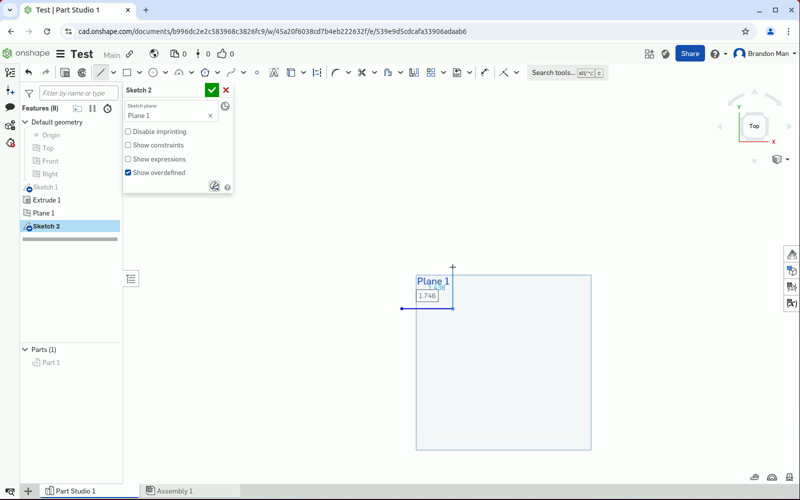
scroll(6)
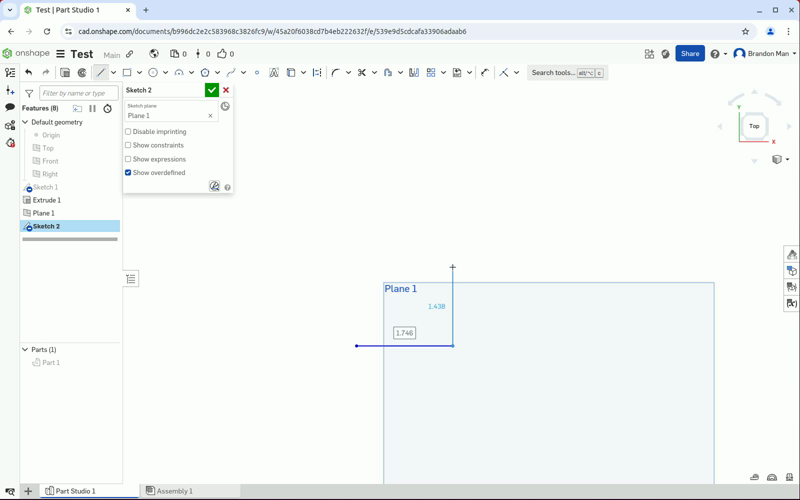
click(452, 266)
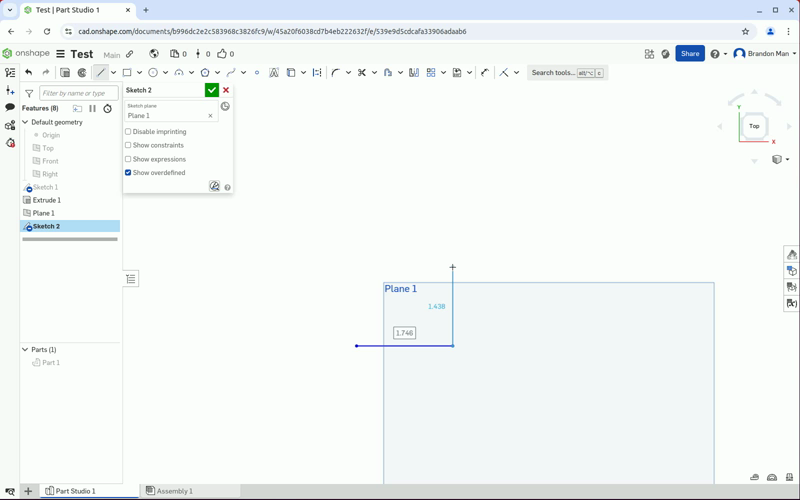
scroll(-6)
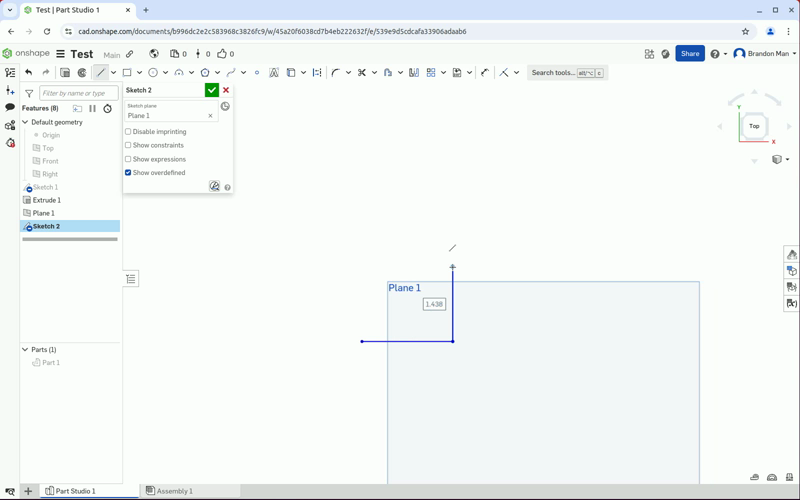
scroll(-6)
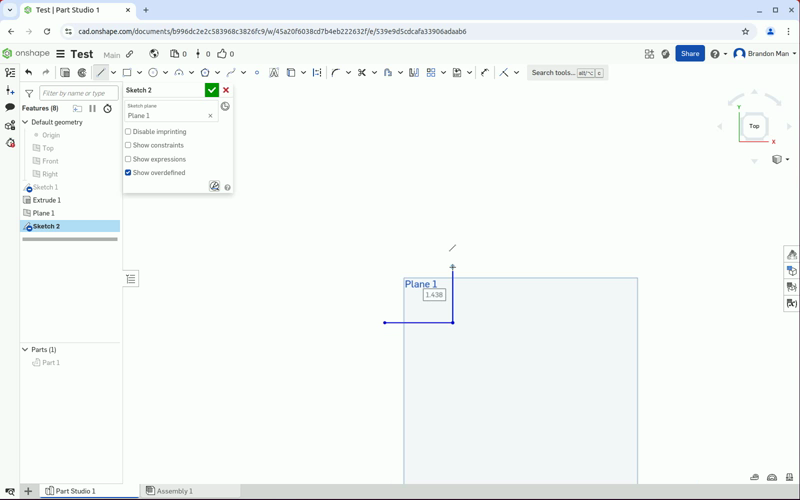
scroll(-6)
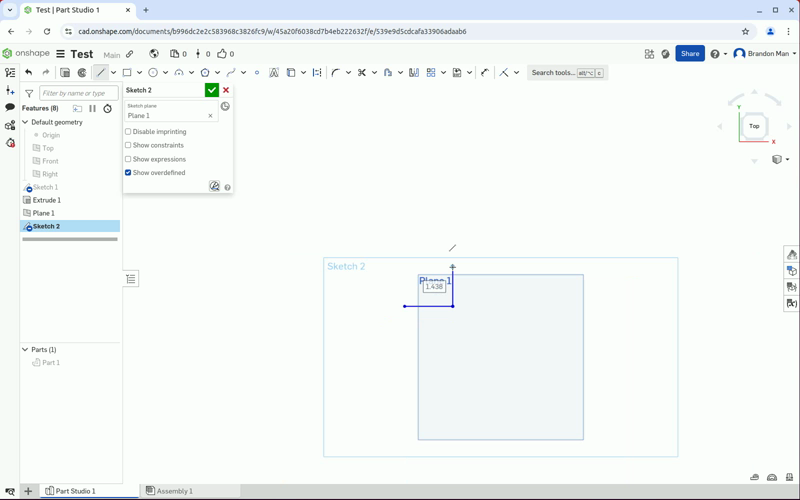
scroll(-6)
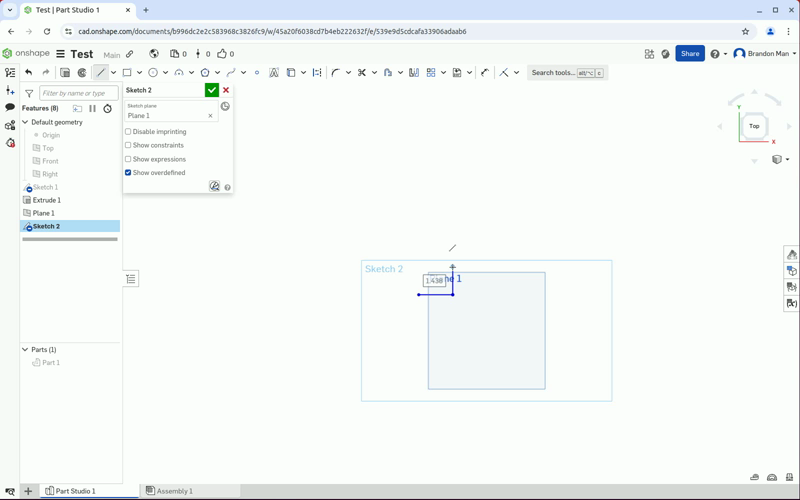
scroll(-6)
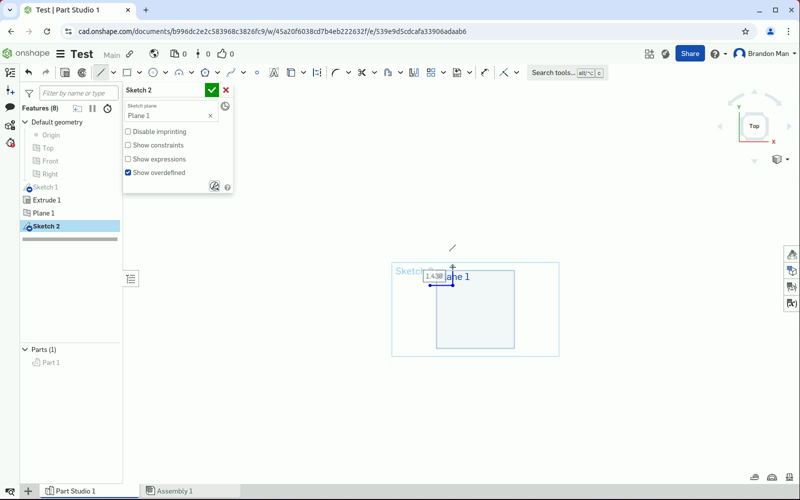
scroll(-6)
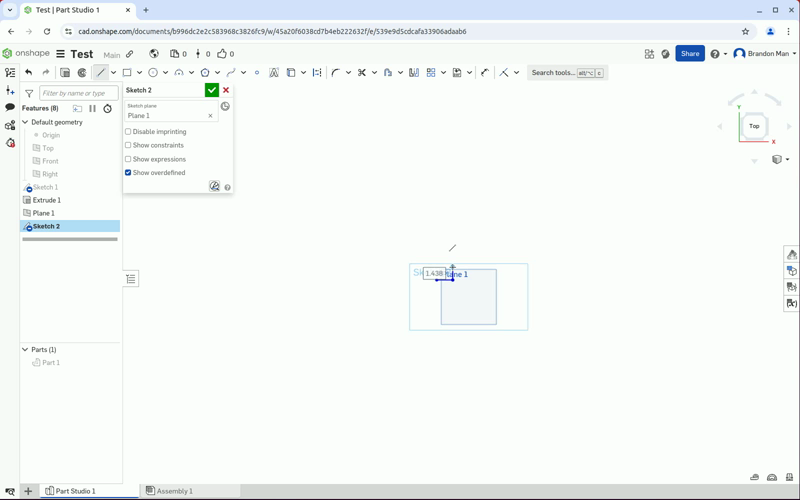
scroll(-6)
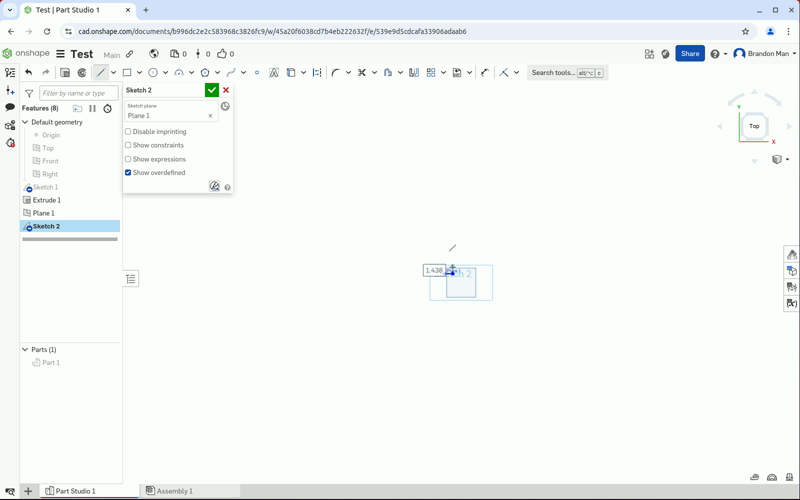
key_up(shift)
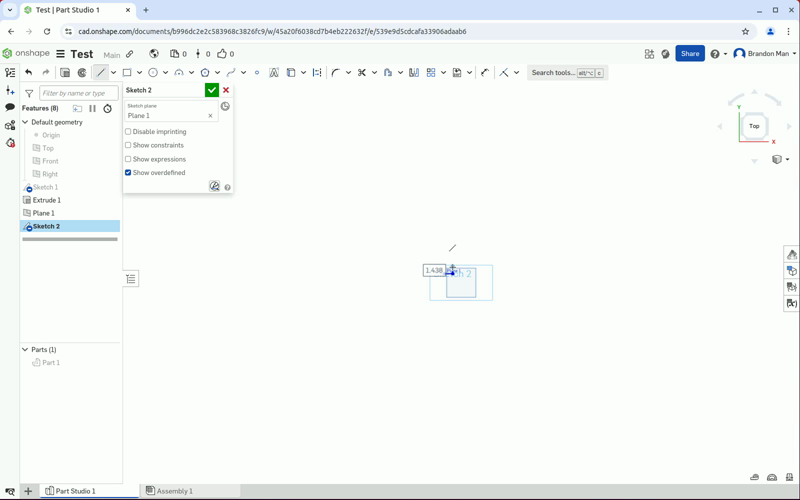
key_down(shift)
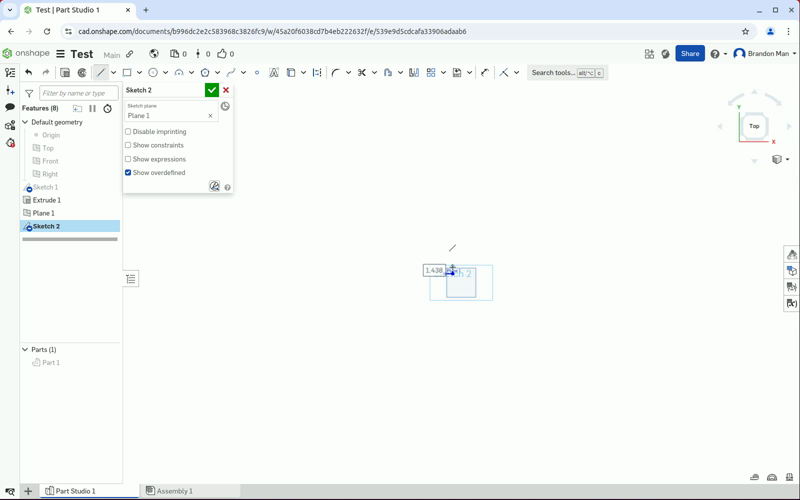
mouse_move(482, 266)
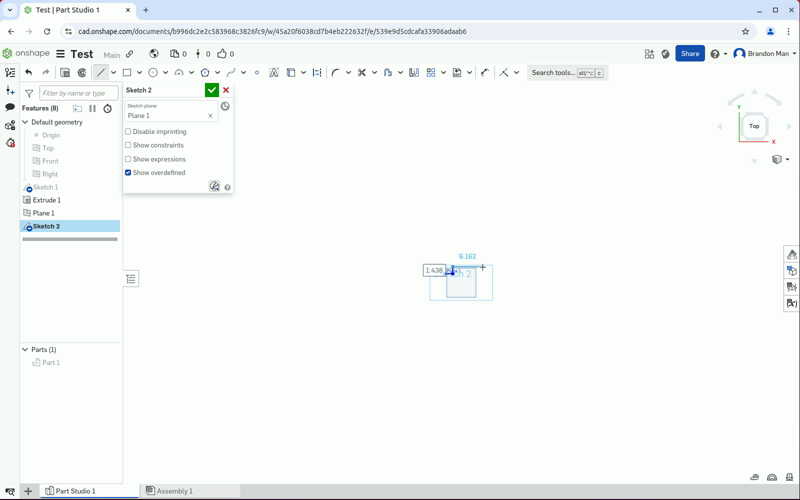
mouse_move(444, 266)
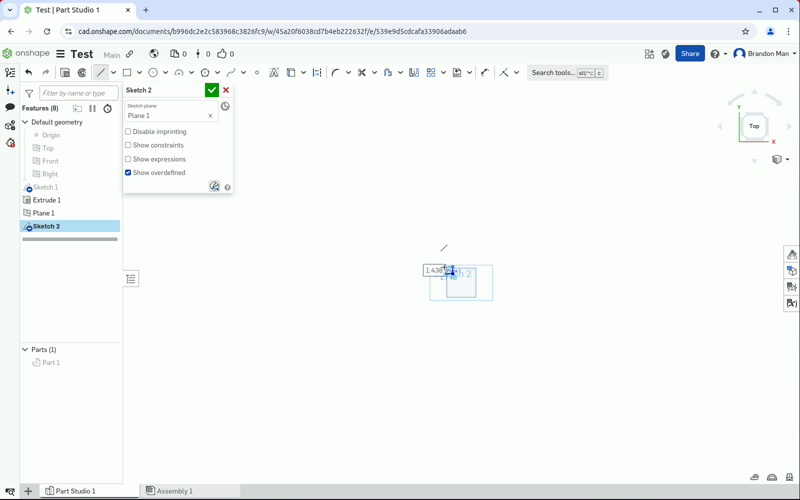
click(444, 266)
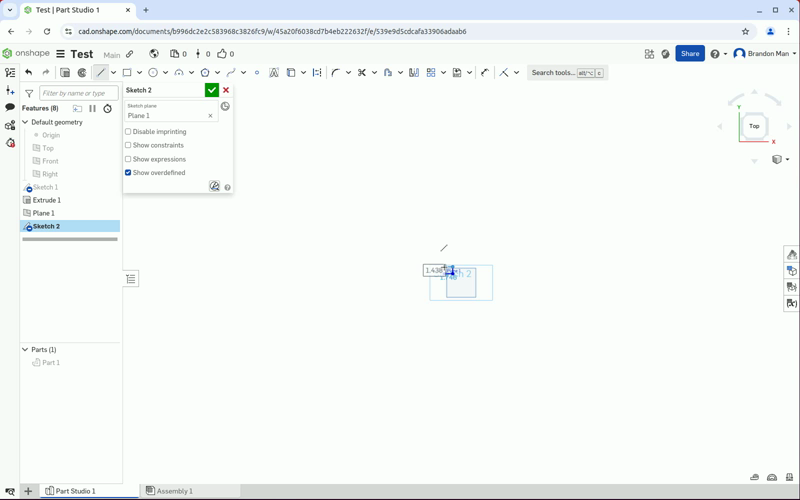
key_up(shift)
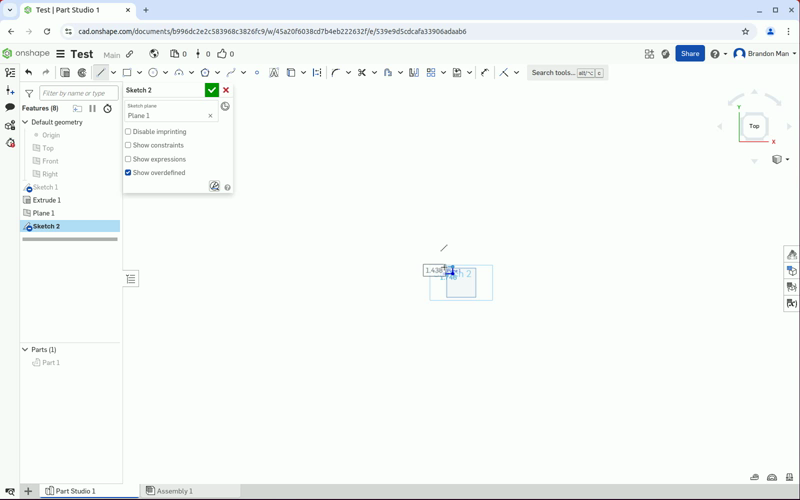
mouse_move(474, 266)
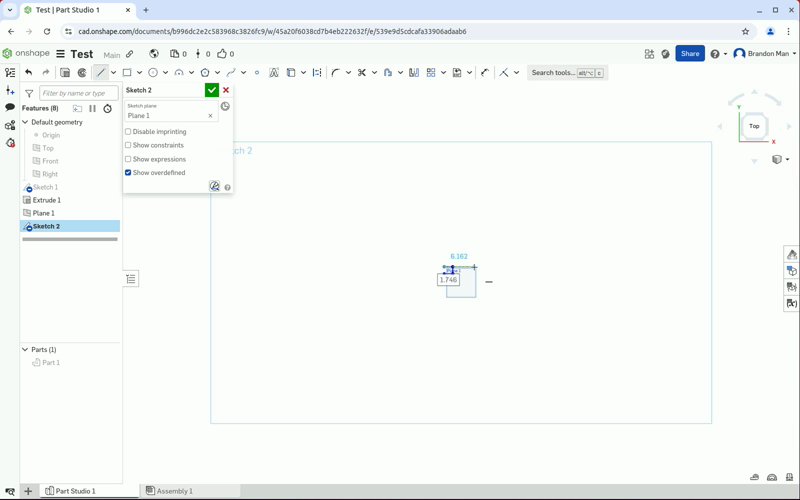
key_down(shift)
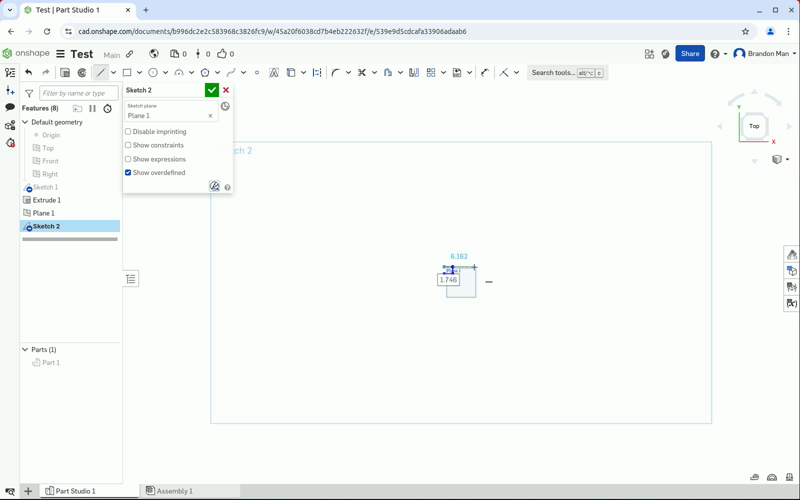
mouse_move(444, 273)
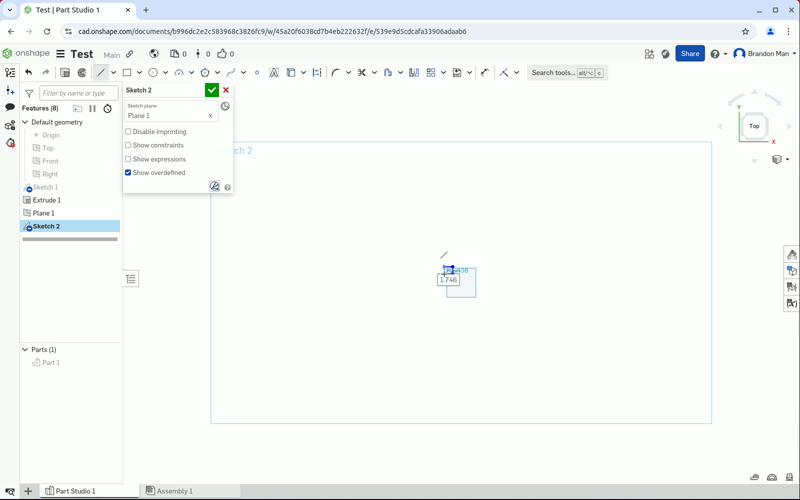
scroll(6)
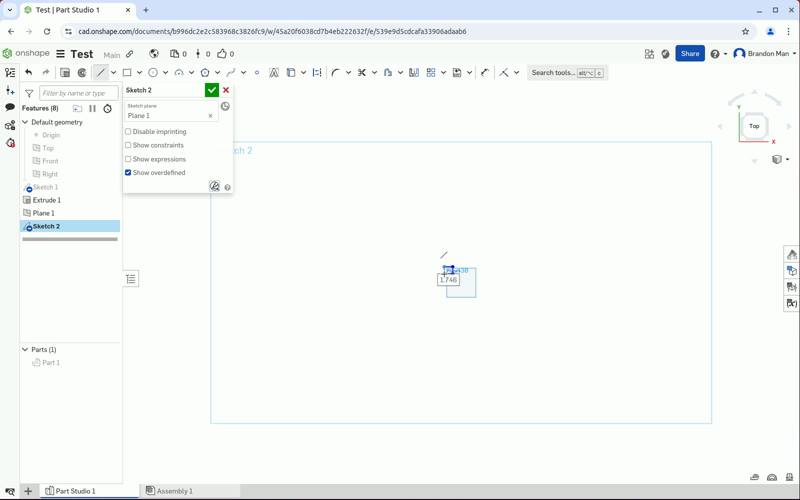
scroll(6)
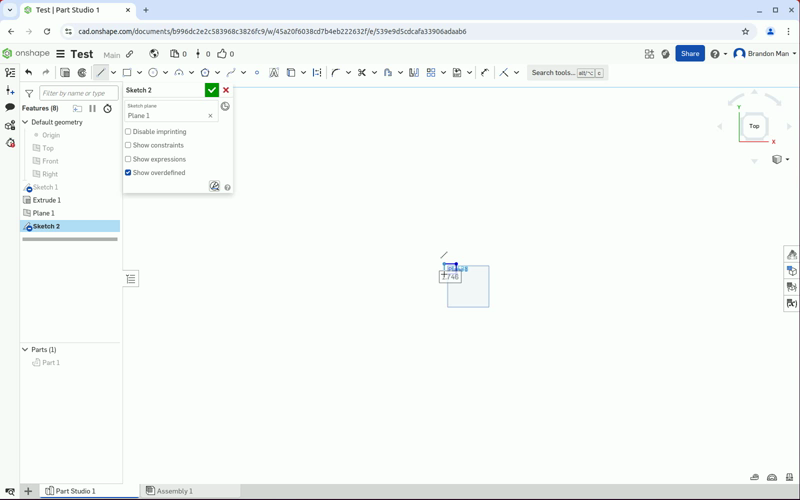
scroll(6)
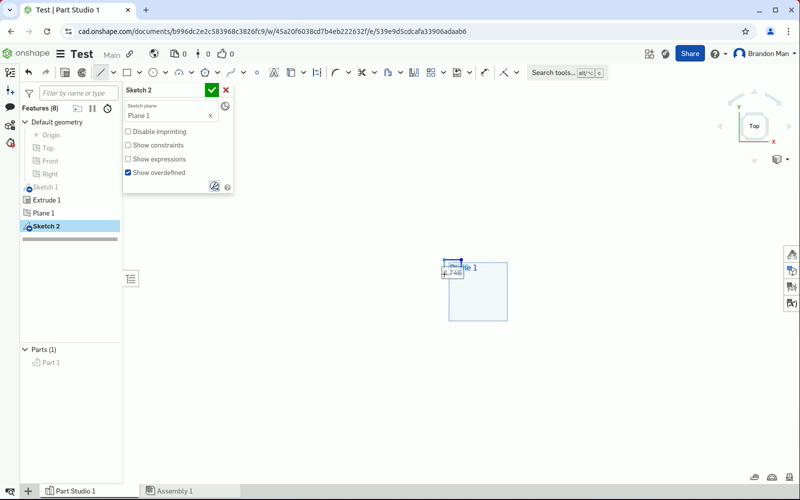
scroll(6)
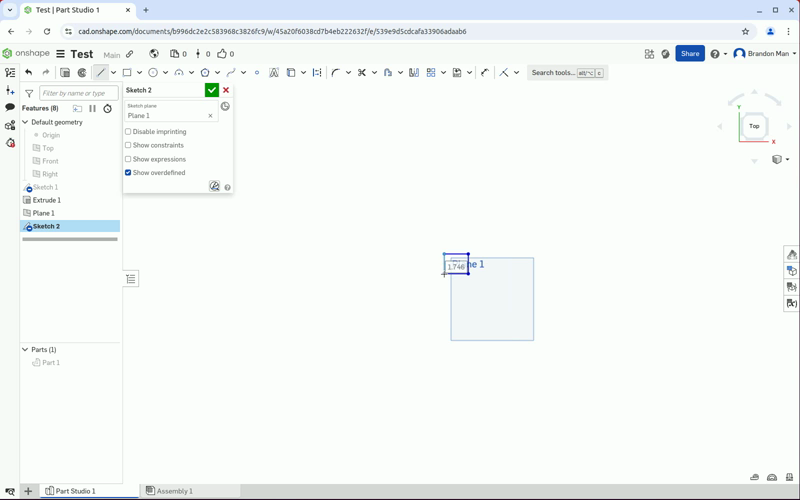
scroll(6)
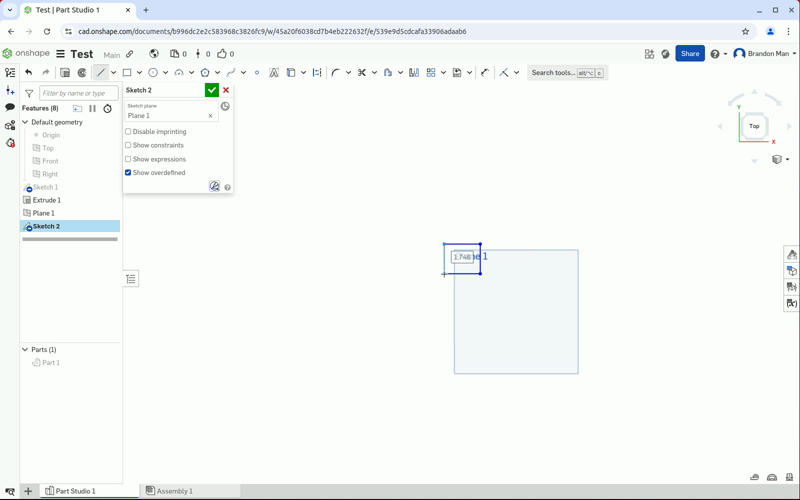
scroll(6)
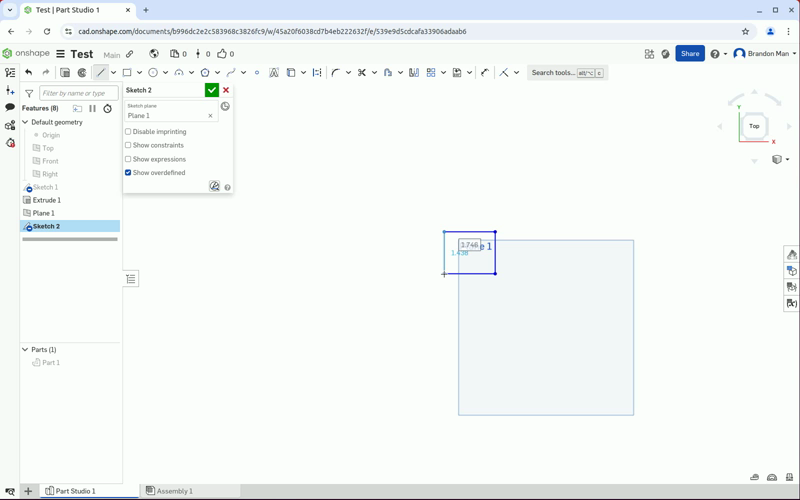
scroll(6)
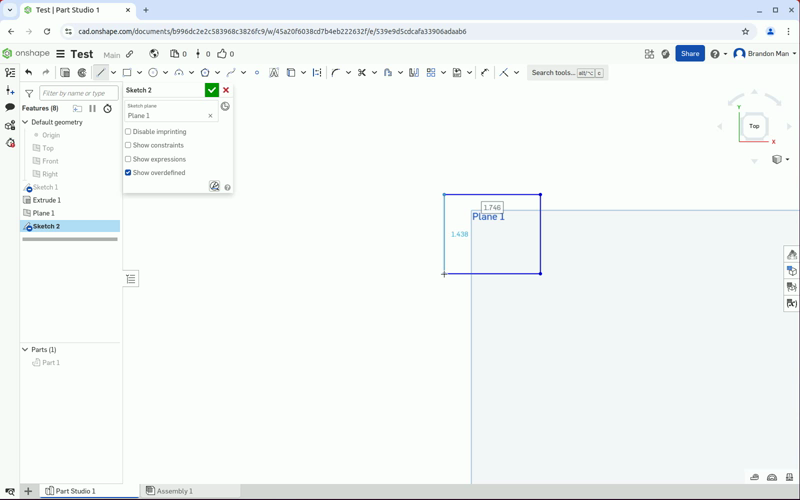
key_up(shift)
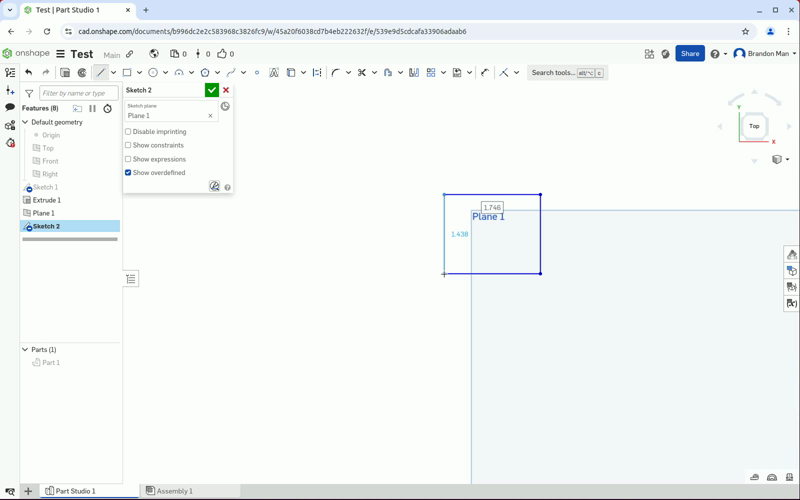
click(444, 273)
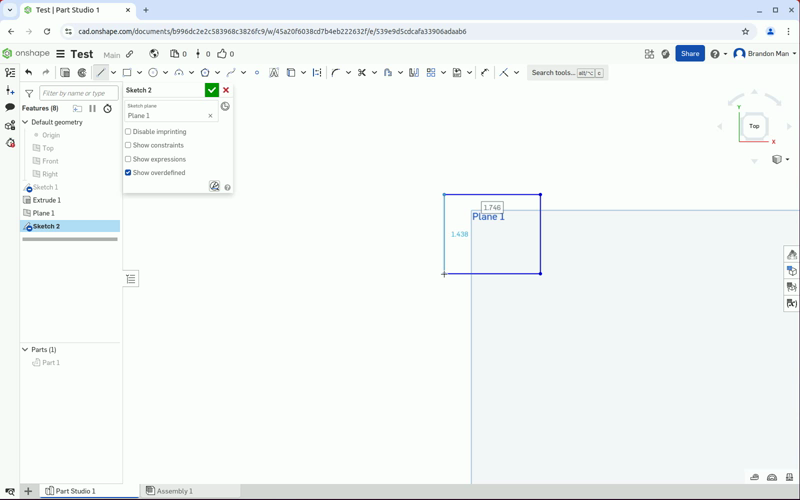
scroll(-6)
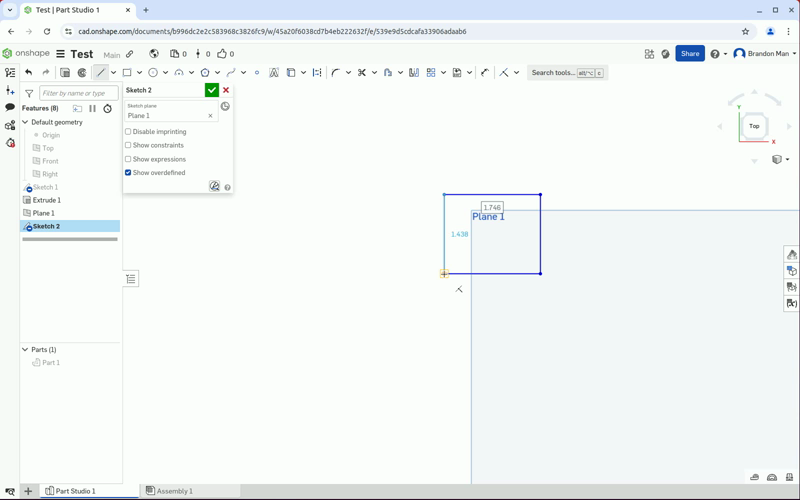
scroll(-6)
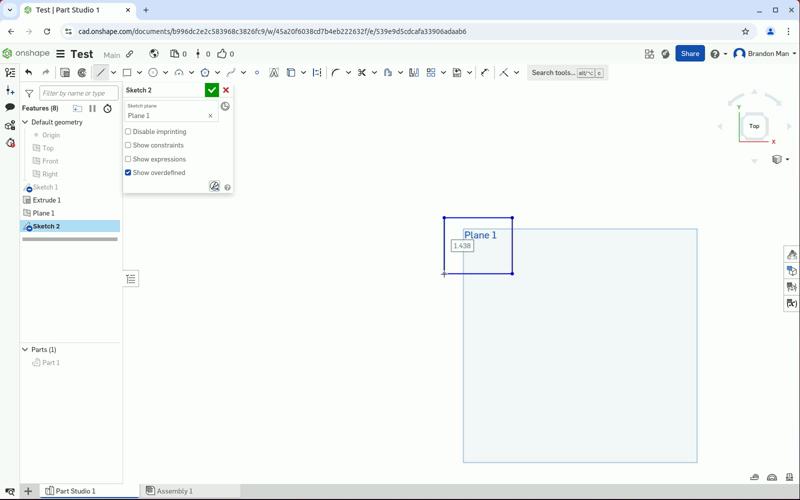
scroll(-6)
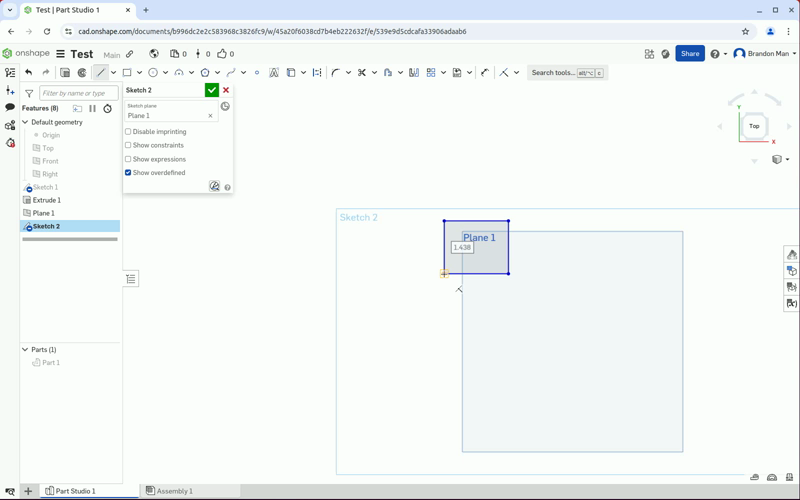
scroll(-6)
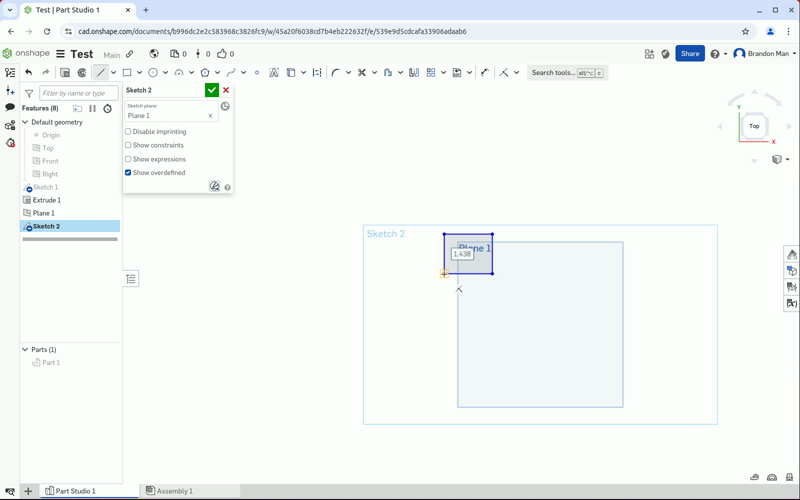
scroll(-6)
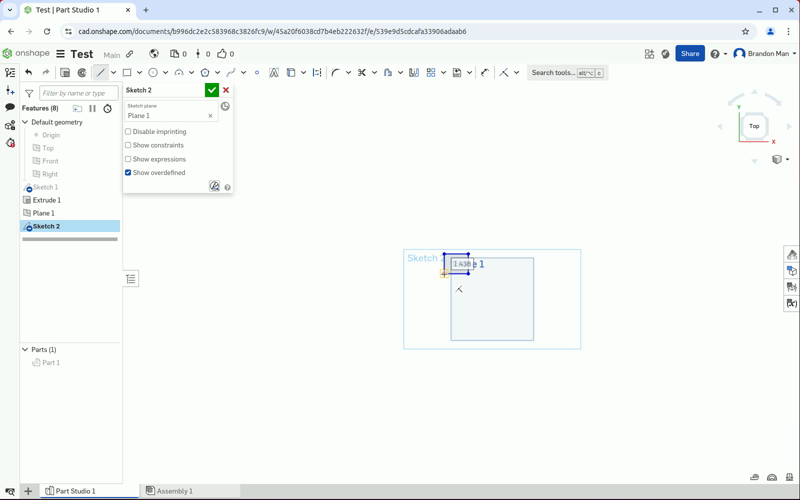
scroll(-6)
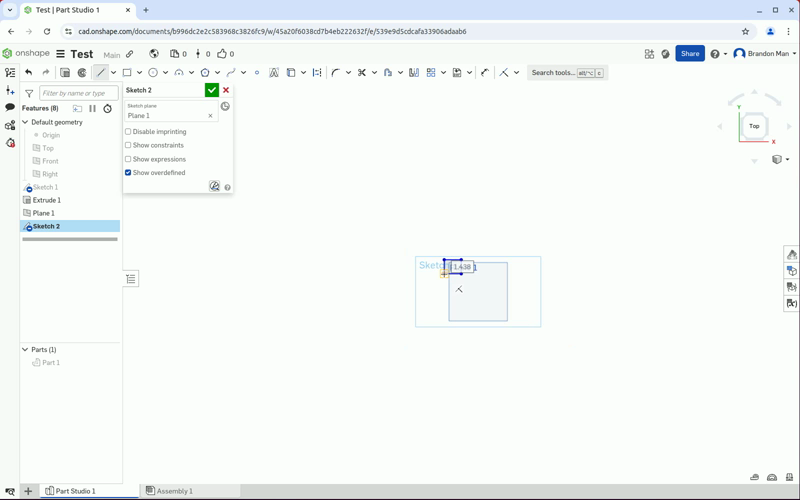
scroll(-6)
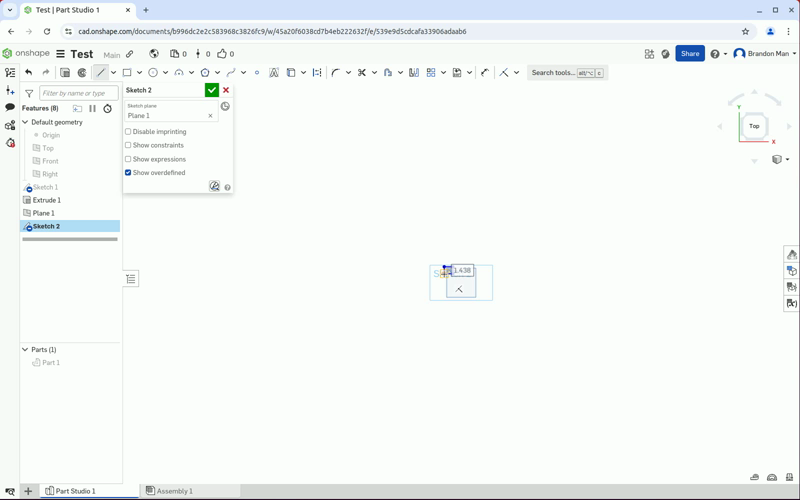
key(esc)
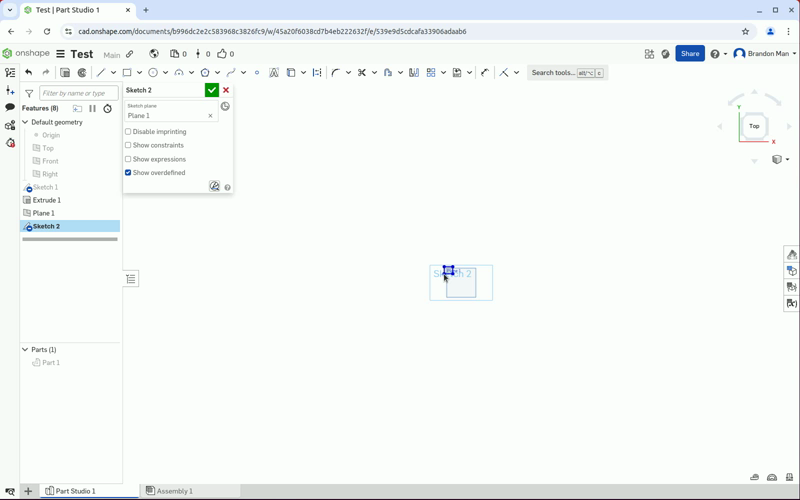
mouse_move(452, 272)
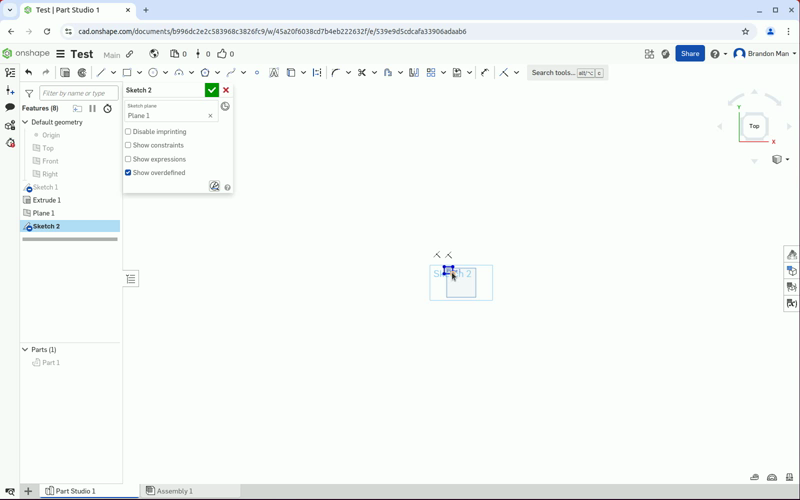
scroll(6)
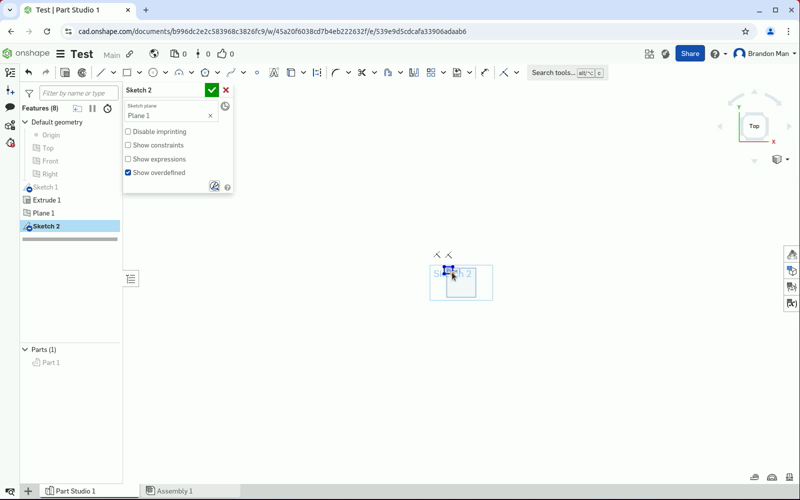
scroll(6)
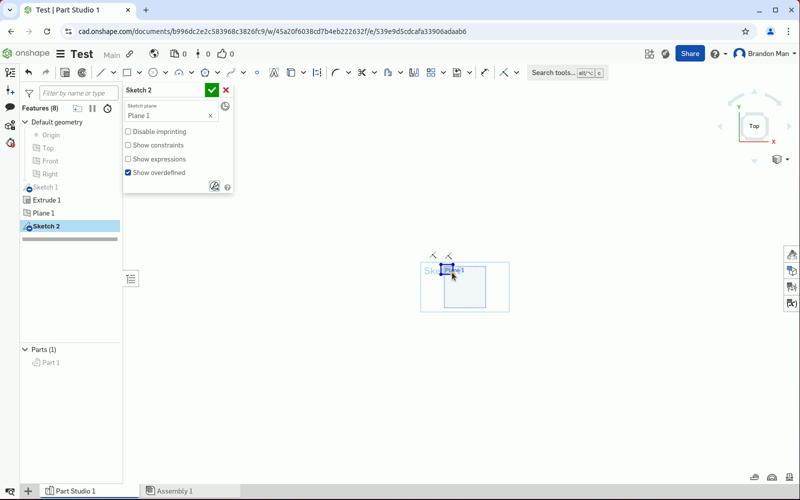
scroll(6)
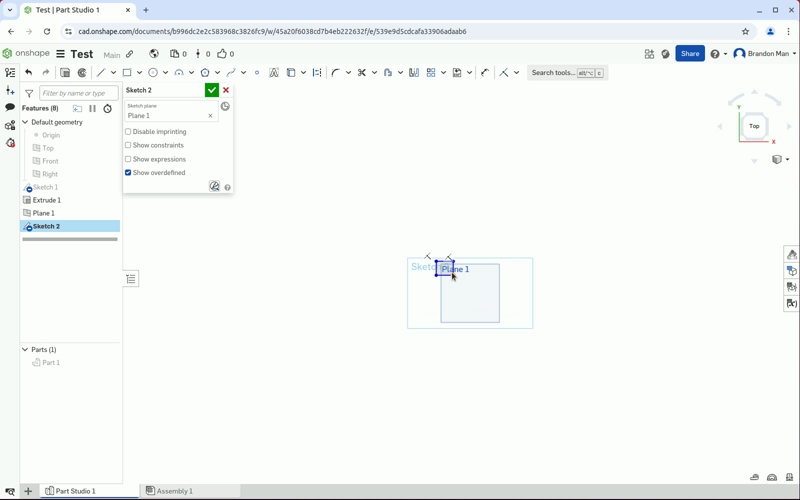
scroll(6)
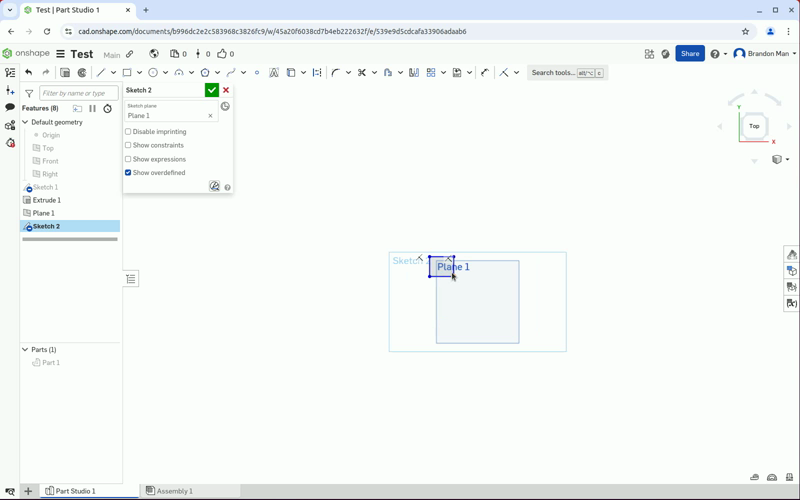
scroll(6)
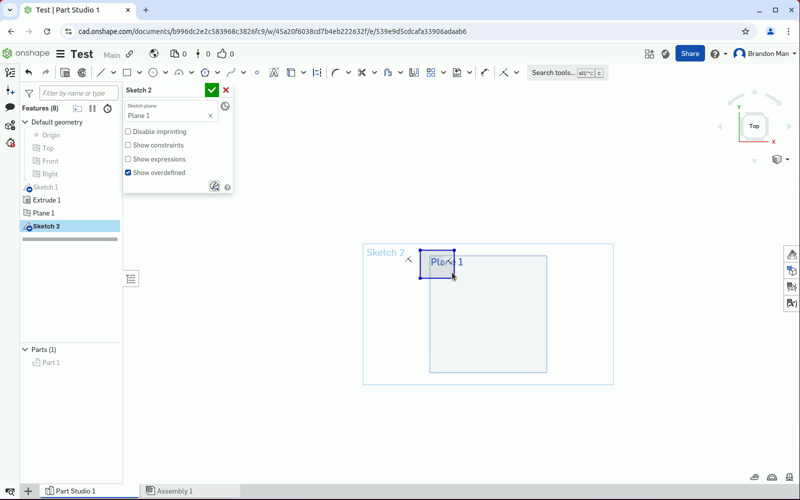
scroll(6)
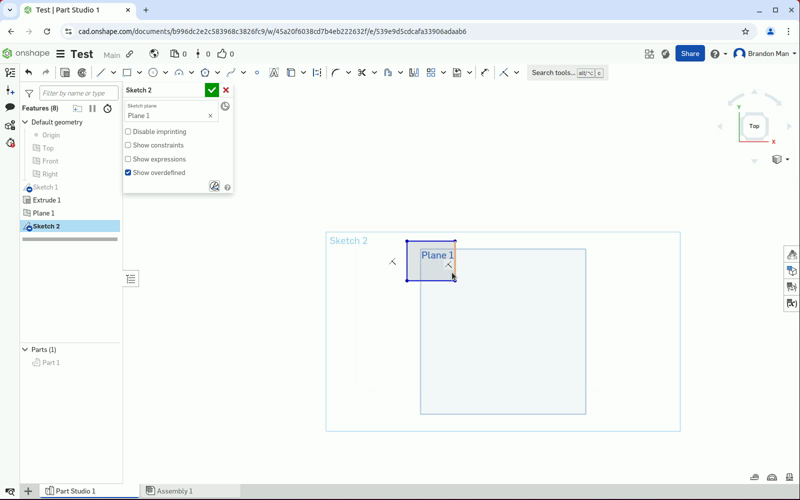
scroll(6)
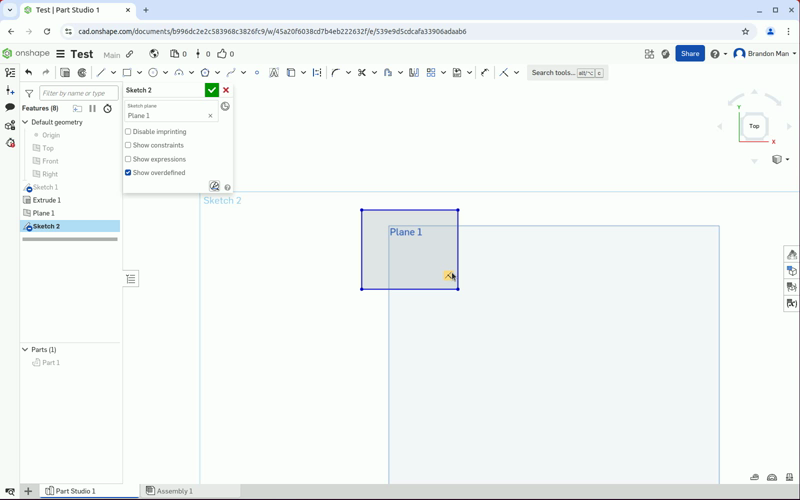
click(452, 272)
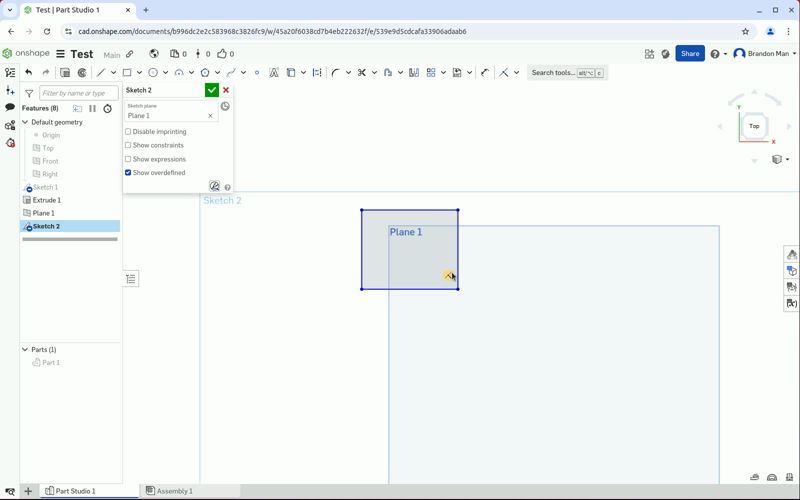
scroll(-6)
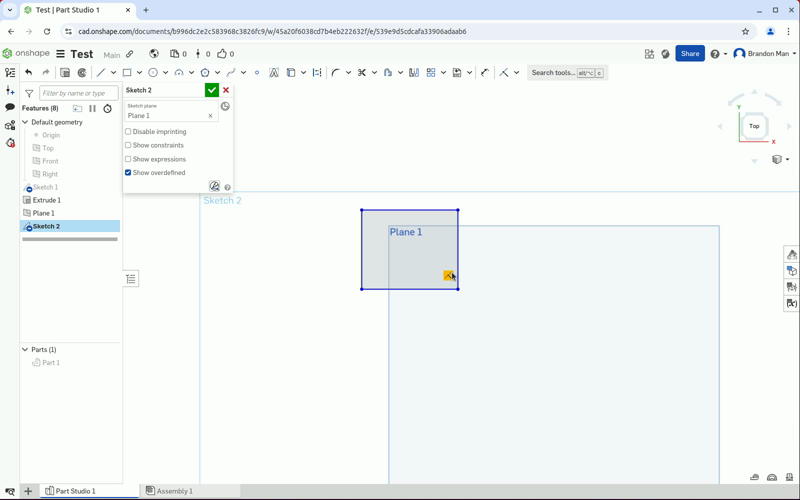
scroll(-6)
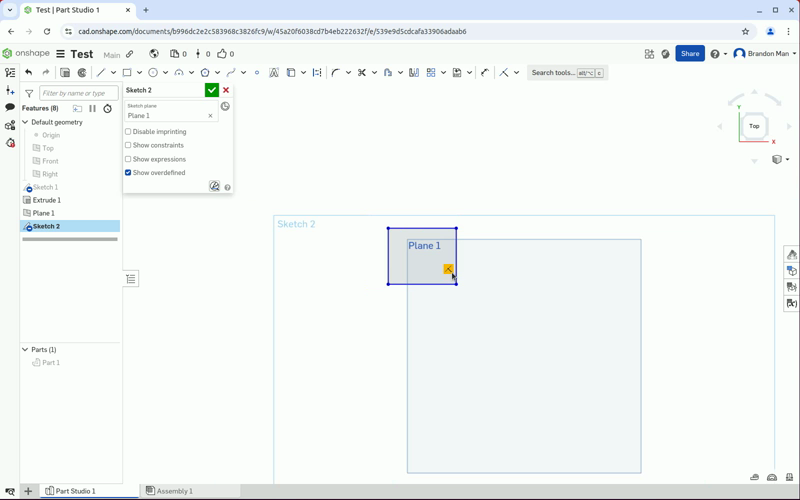
scroll(-6)
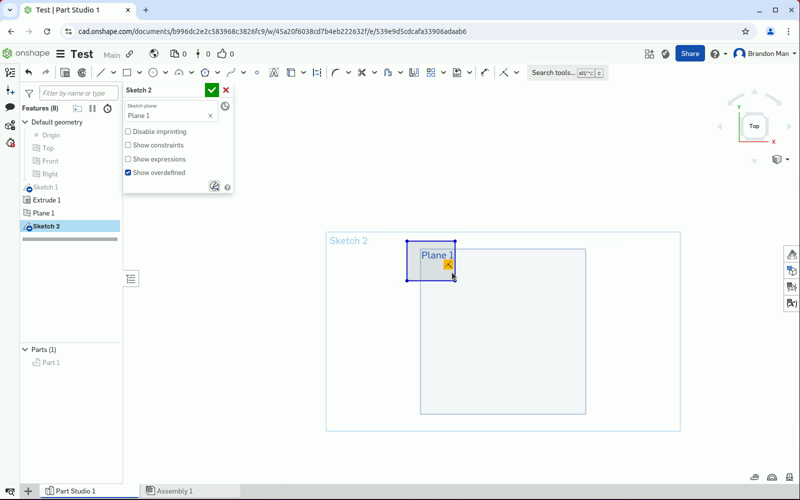
scroll(-6)
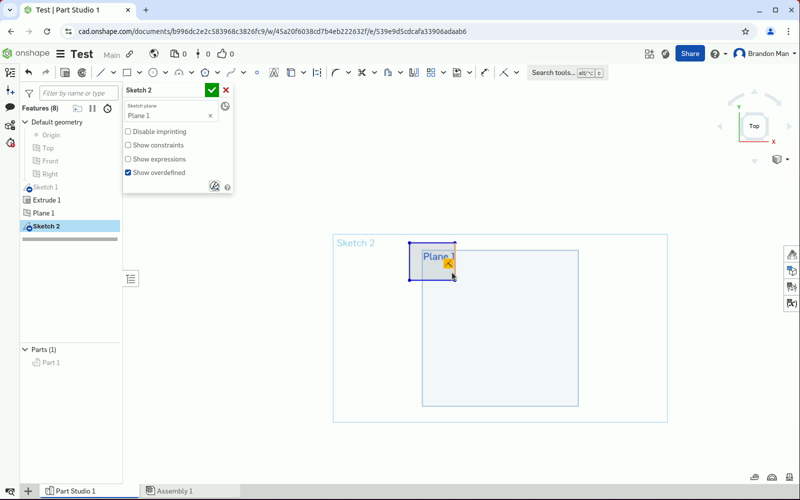
scroll(-6)
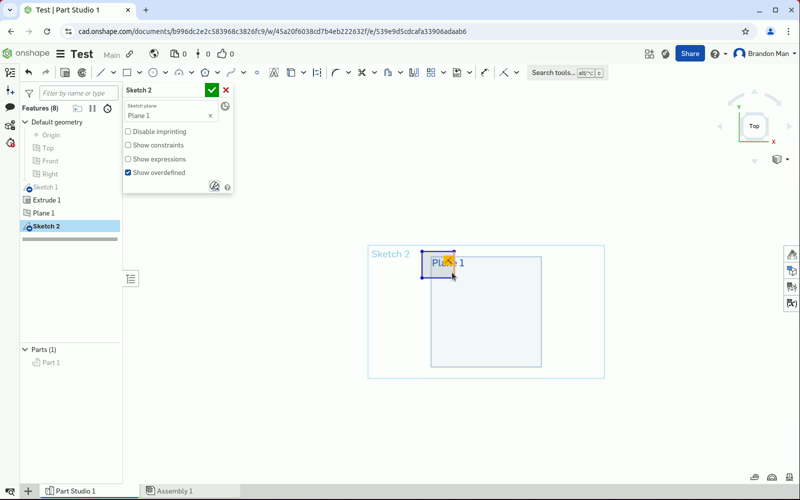
scroll(-6)
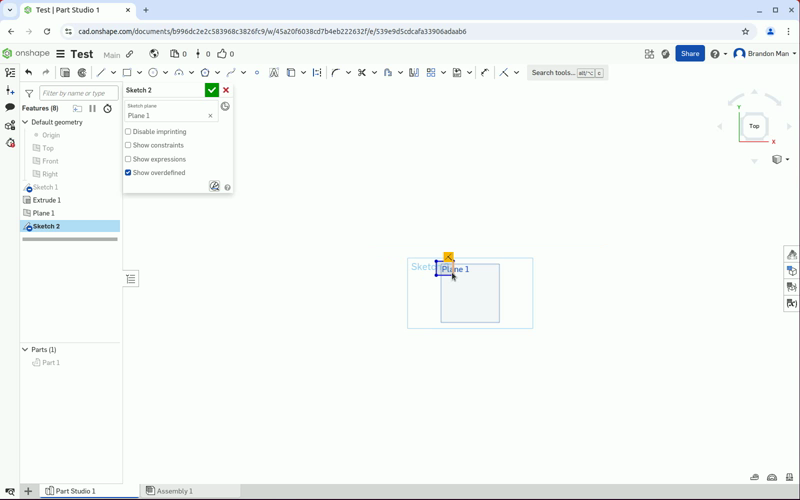
scroll(-6)
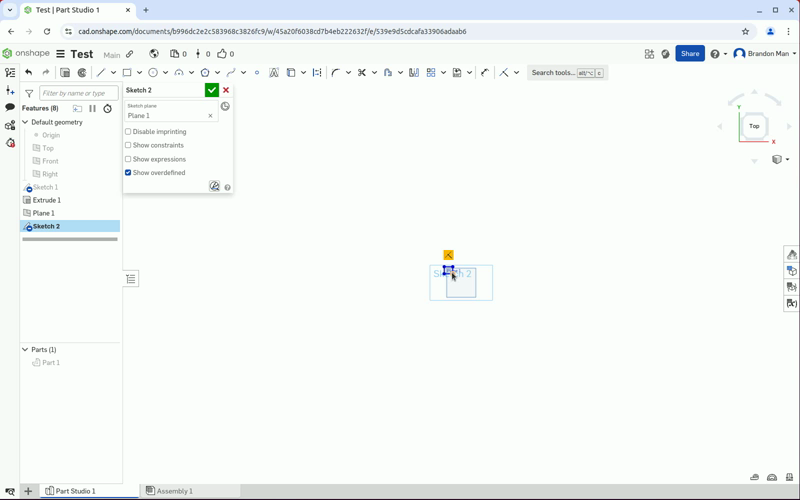
mouse_move(73, 352)
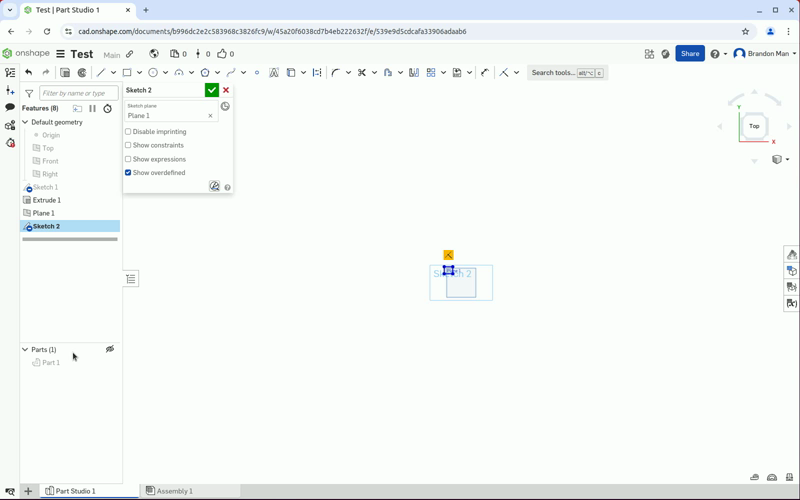
key(shift+y)
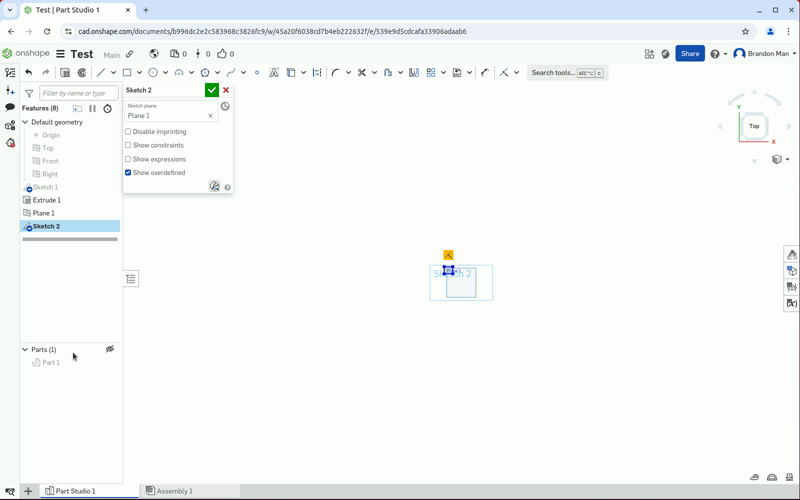
key(shift+e)
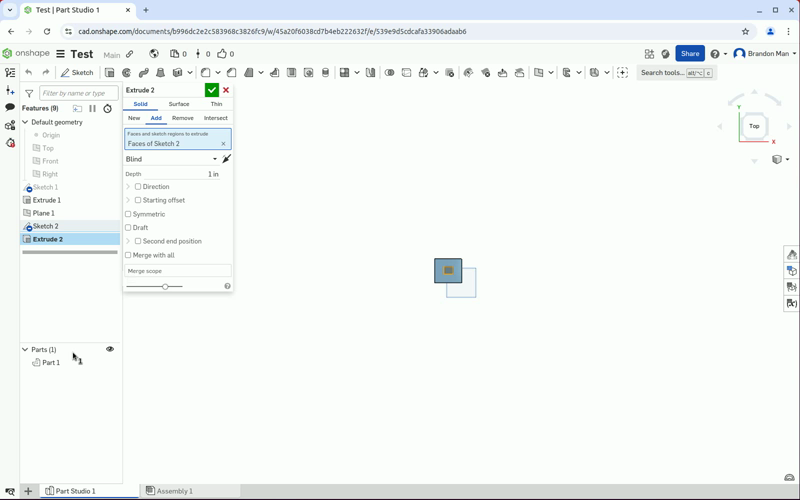
mouse_move(143, 106)
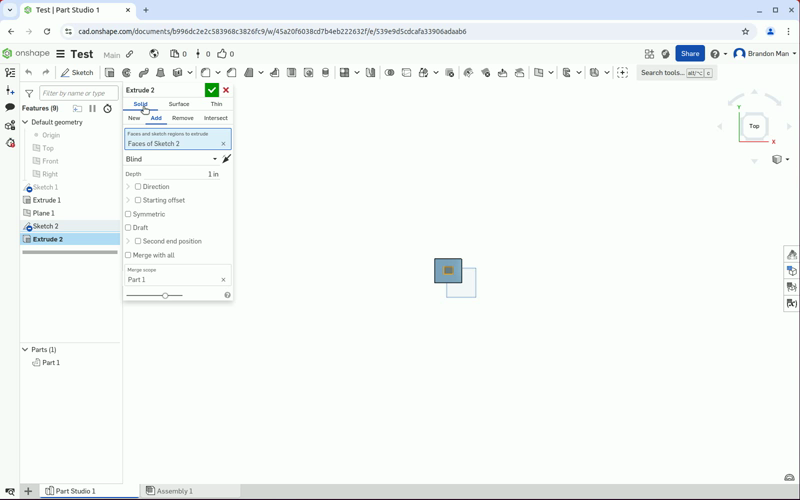
click(143, 106)
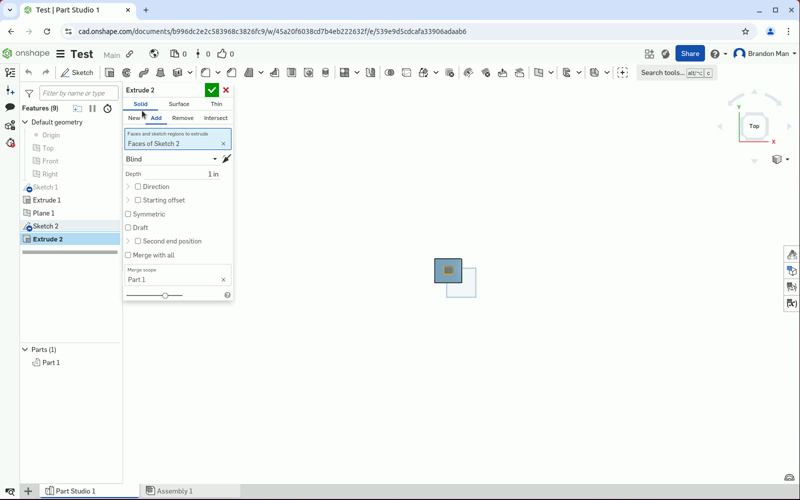
mouse_move(137, 120)
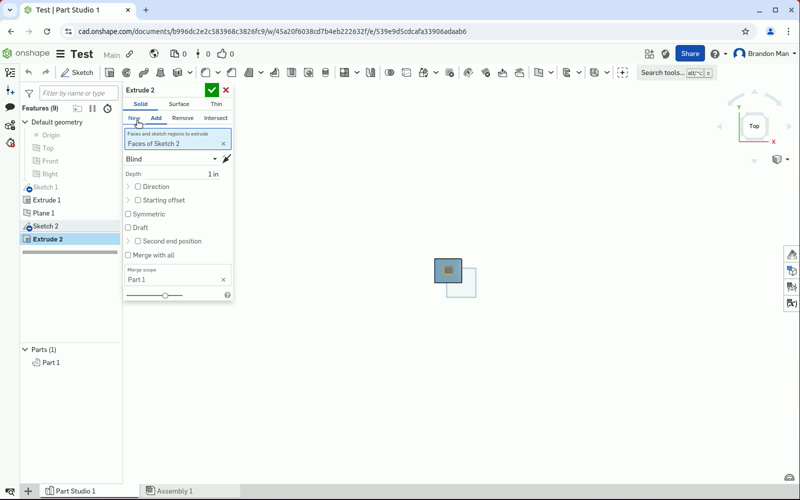
click(137, 120)
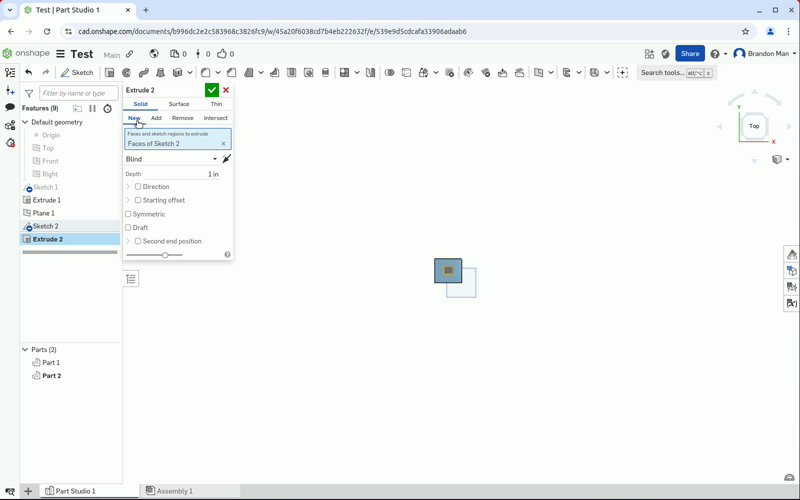
key(tab, 4)
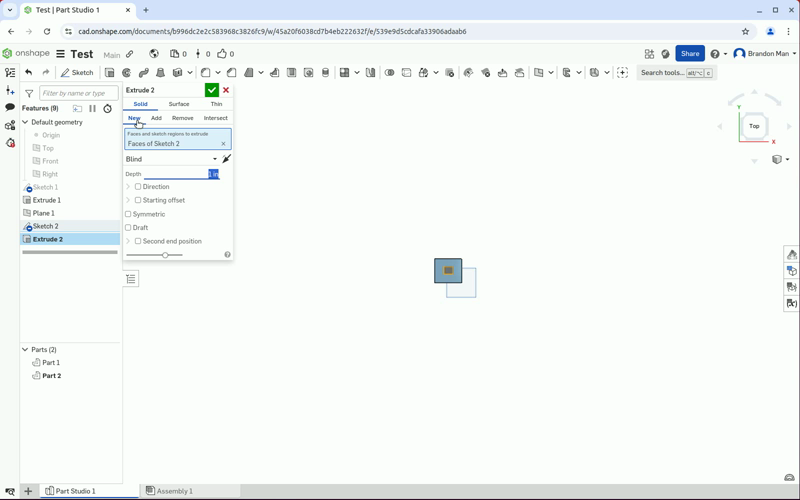
text(19.738)
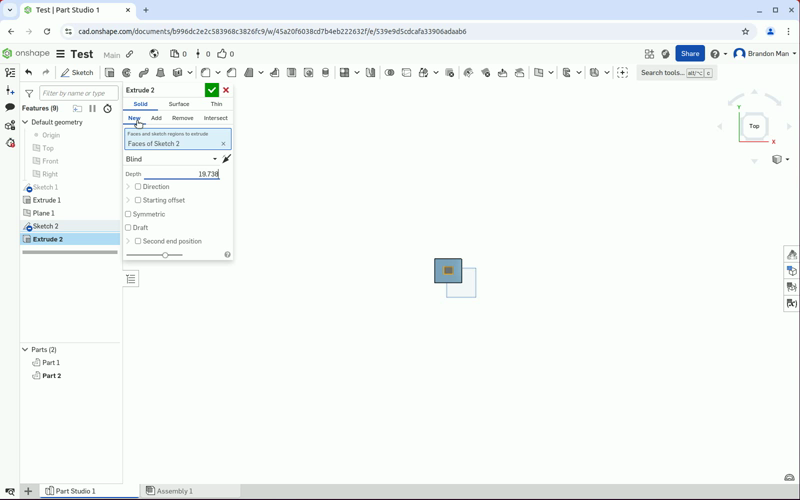
key(enter)
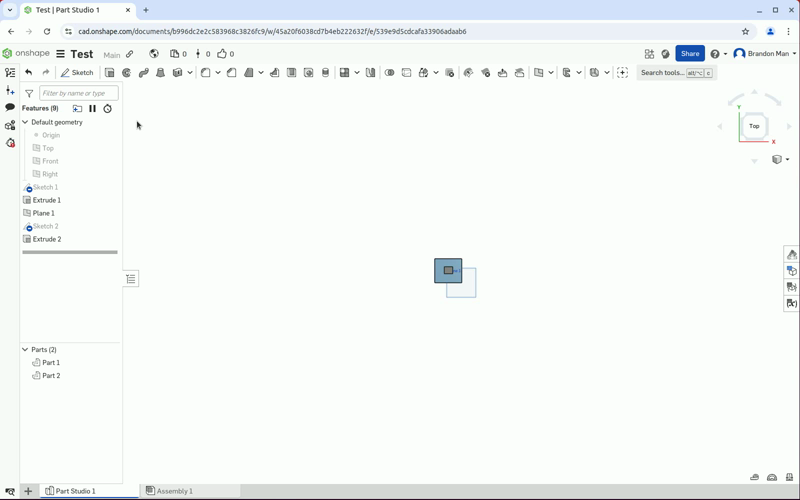
key(shift+h)
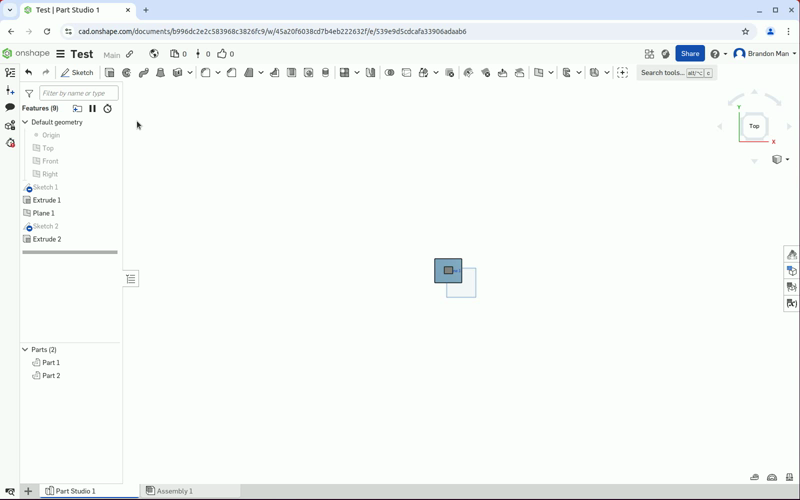
key(shift+h)
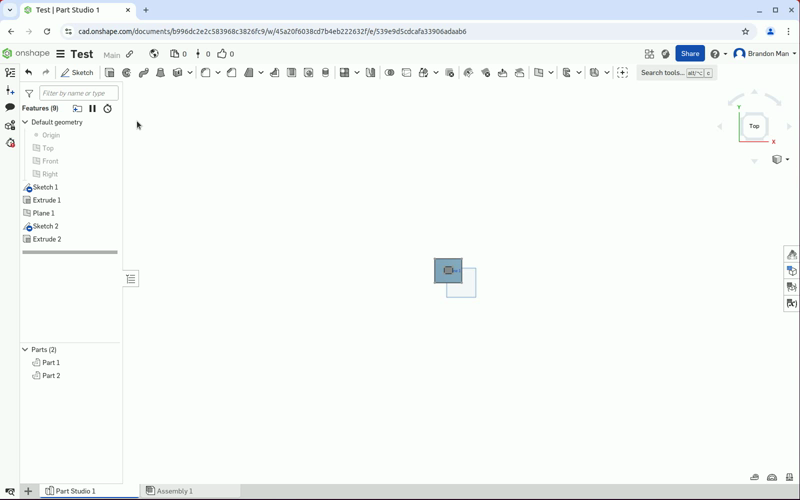
key(shift+7)
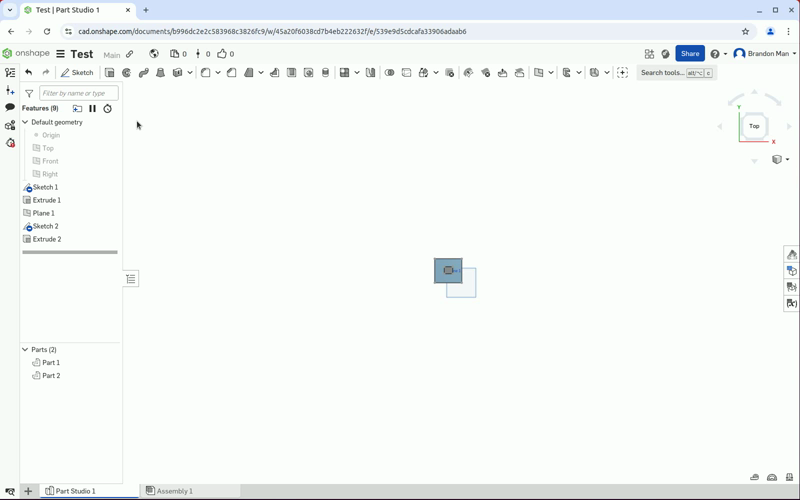
key(up, 3)
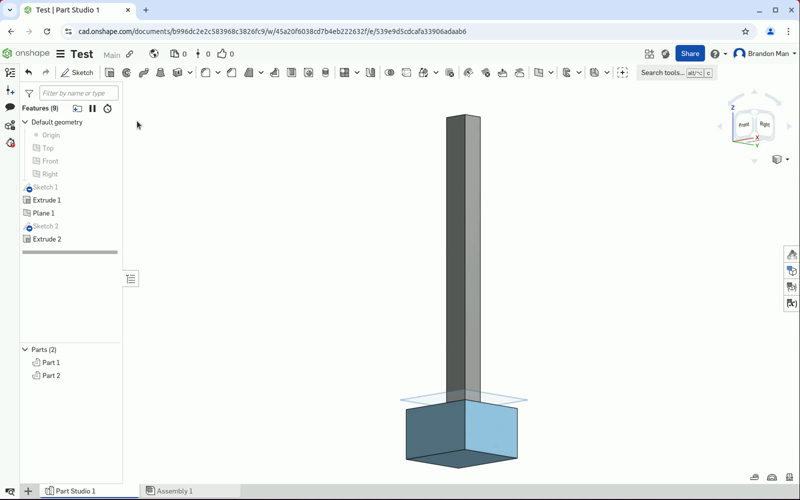
key(left, 3)
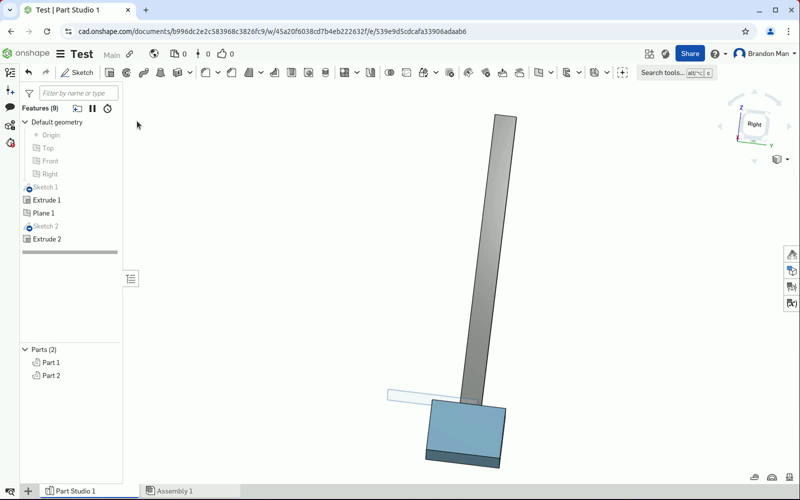
key(right, 3)
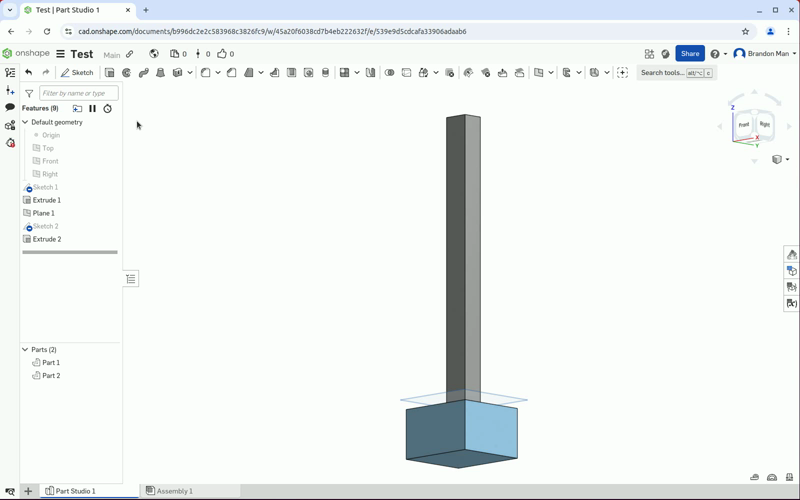
key(down, 3)
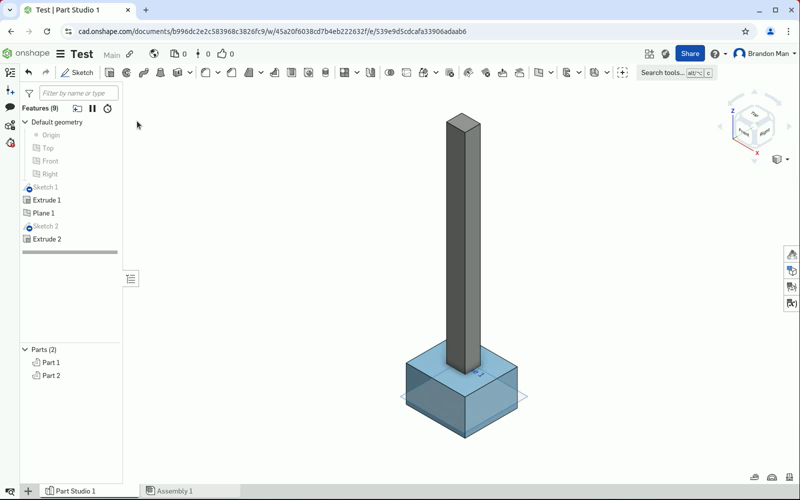
mouse_move(73, 189)
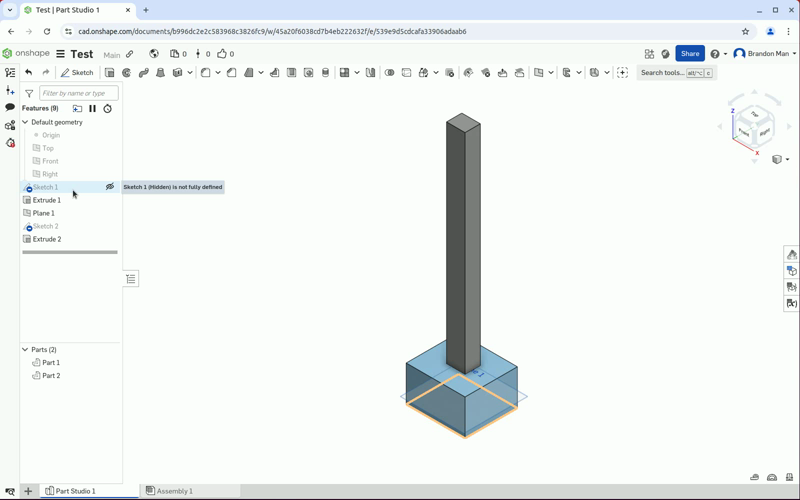
click(73, 189)